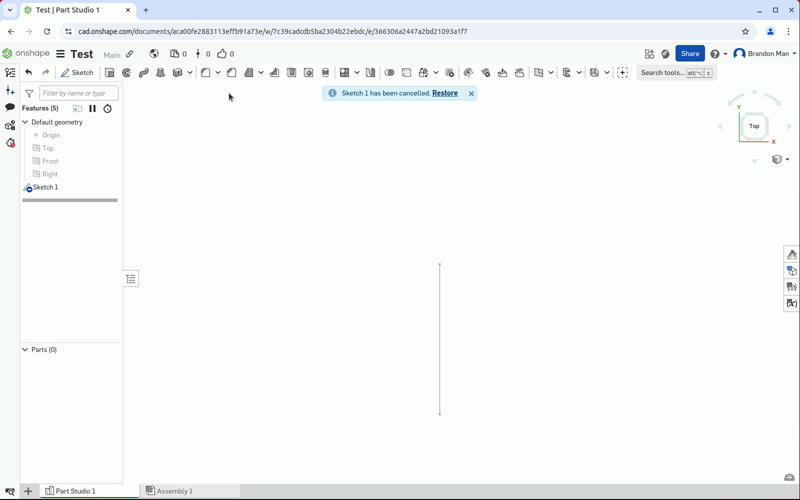
key(shift+h)
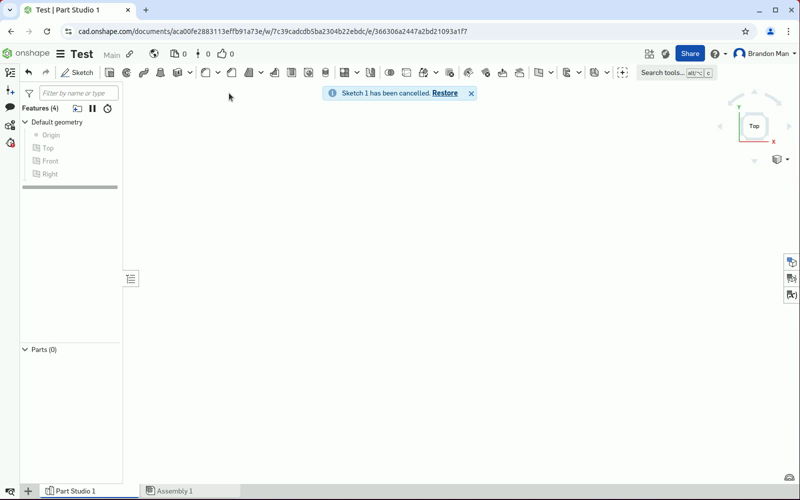
key(shift+s)
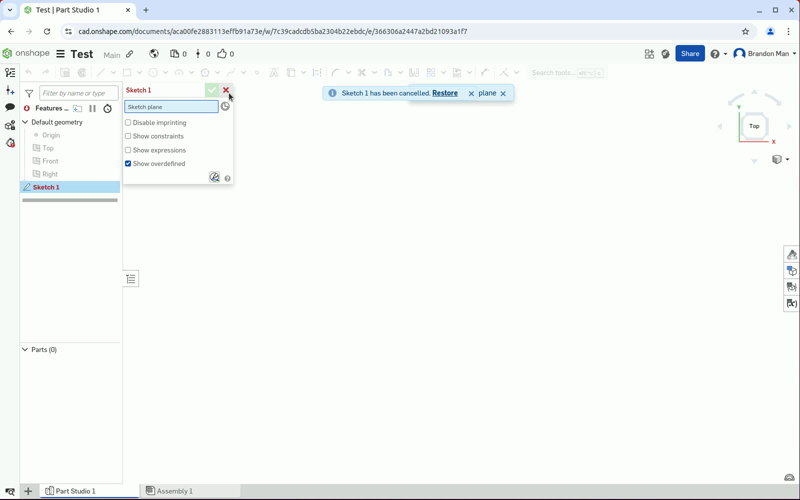
mouse_move(73, 150)
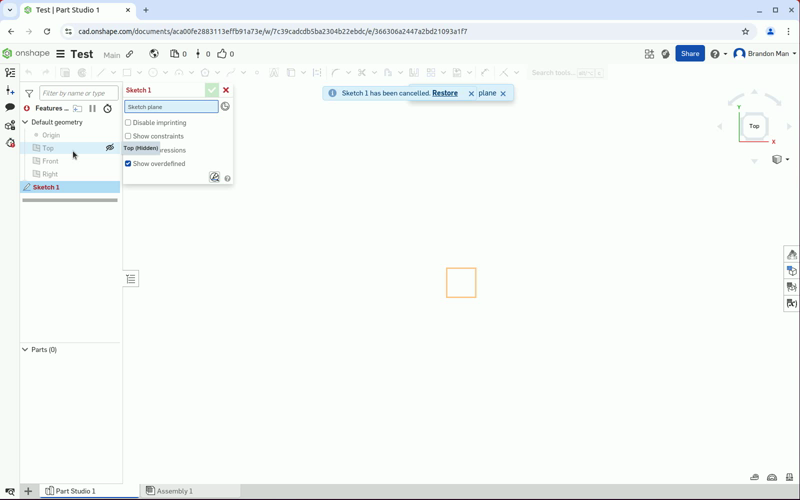
click(73, 150)
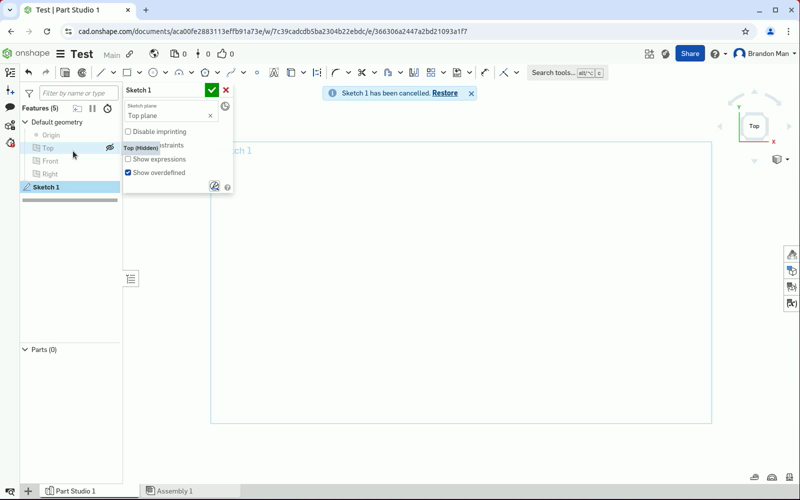
mouse_move(73, 352)
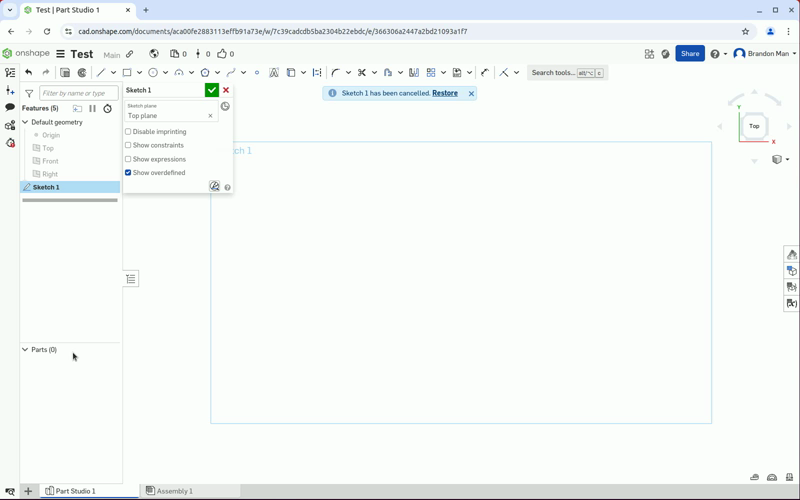
key(y)
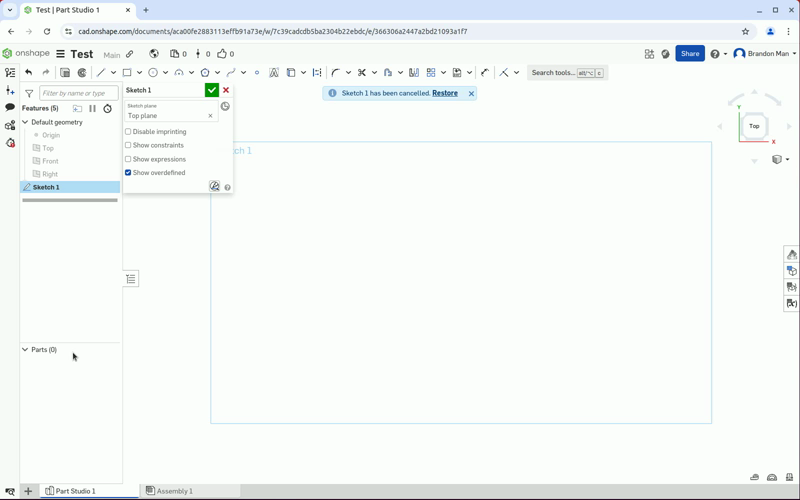
key(c)
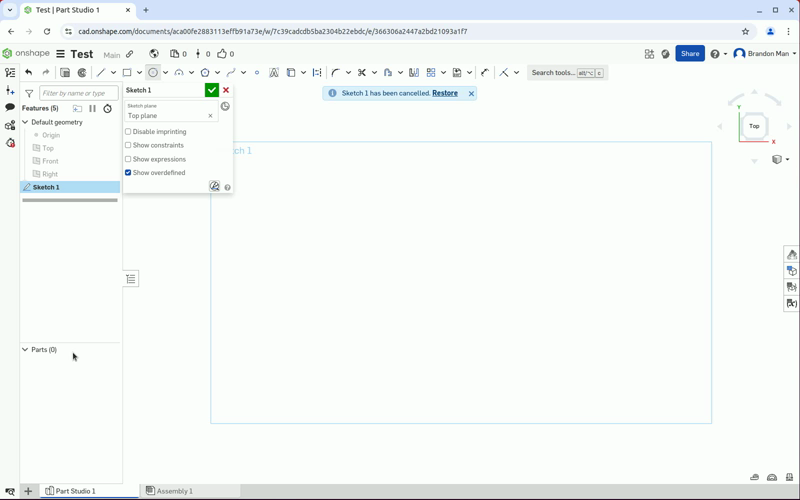
key_down(shift)
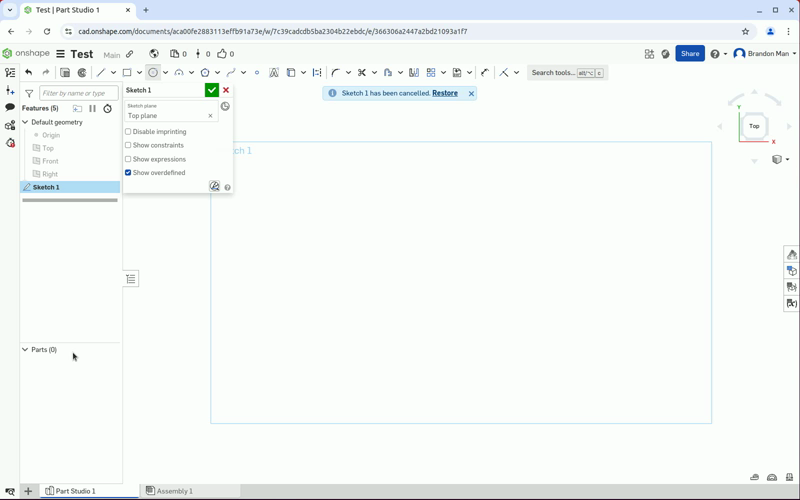
mouse_move(461, 282)
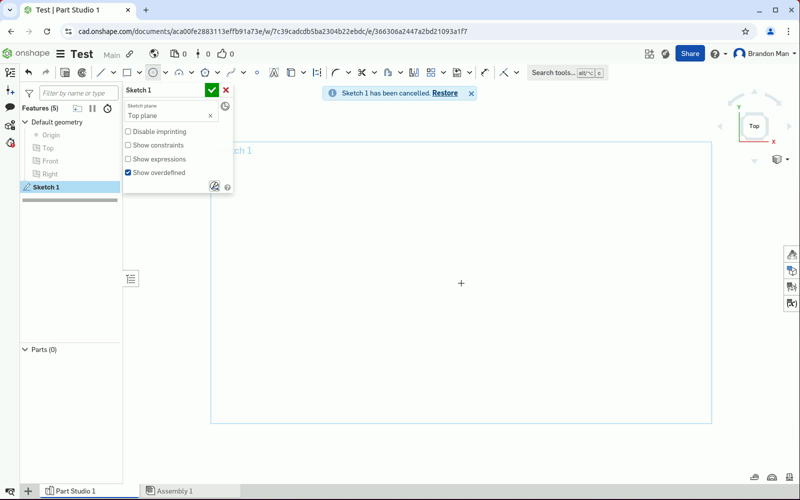
click(461, 282)
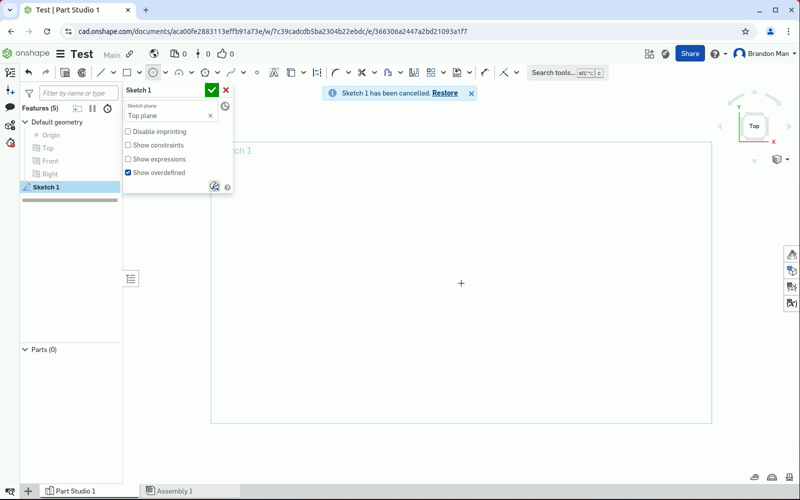
key_up(shift)
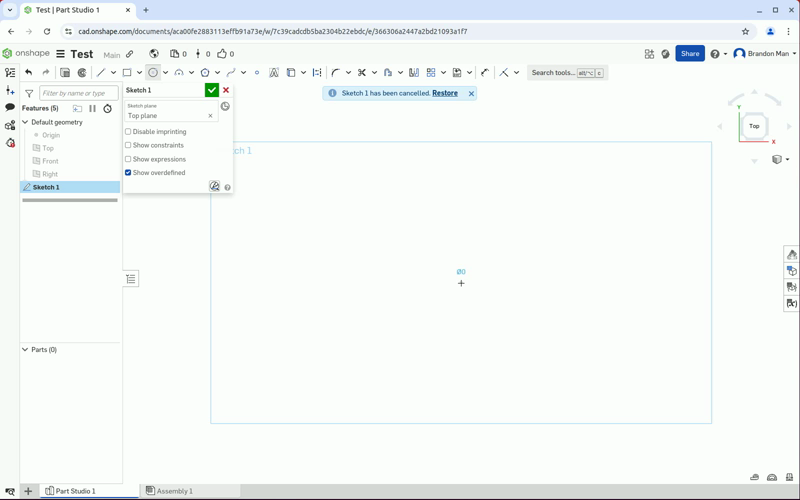
mouse_move(572, 282)
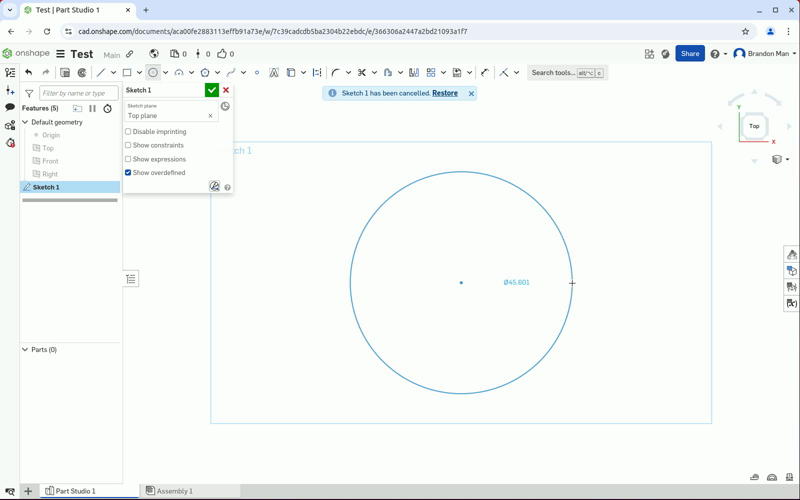
click(572, 282)
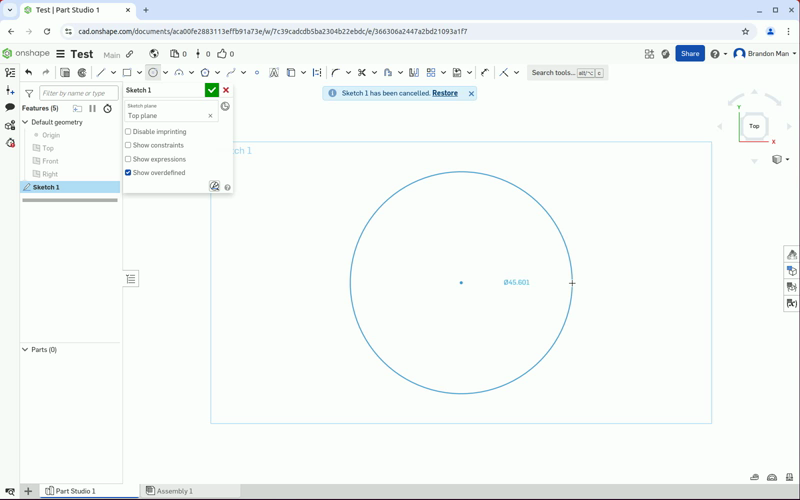
key(esc)
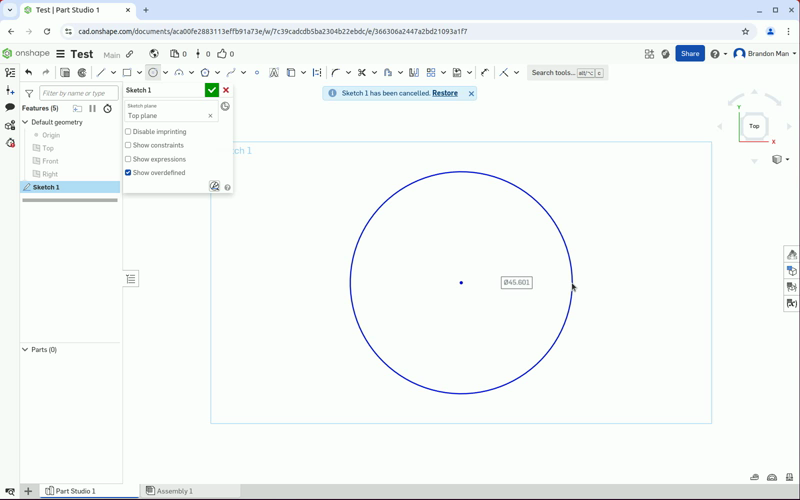
key(c)
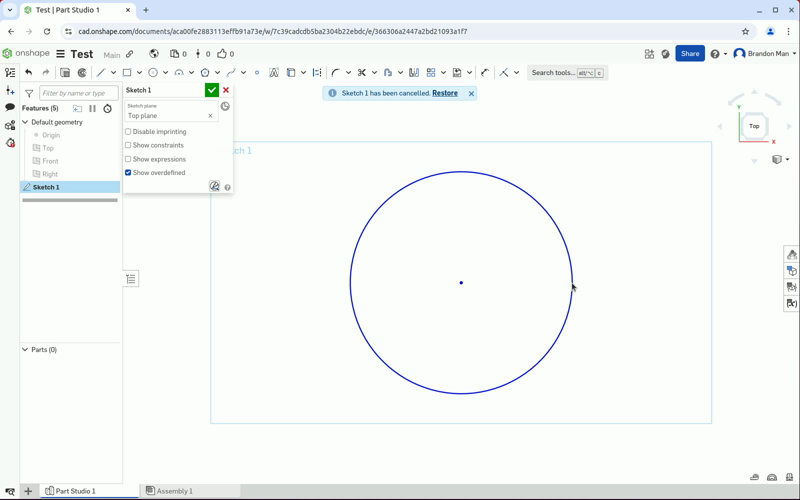
key_down(shift)
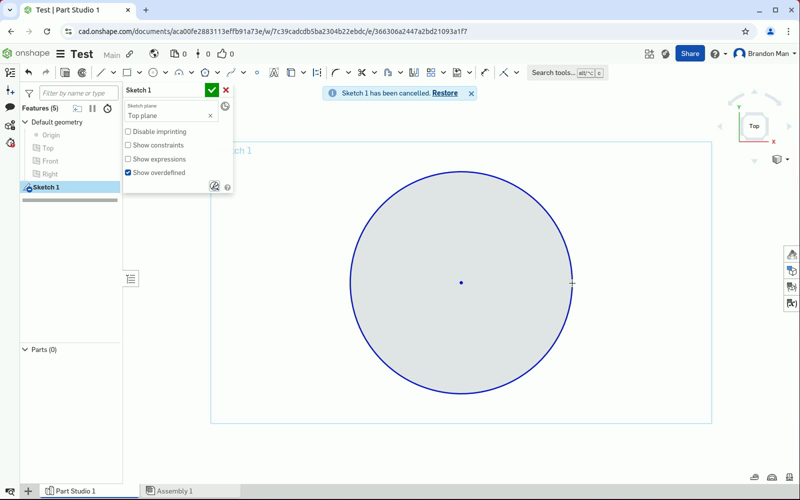
mouse_move(378, 282)
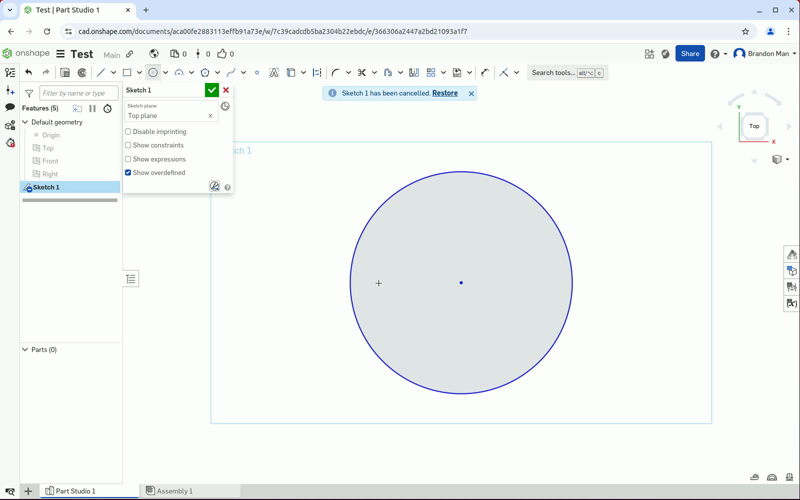
click(378, 282)
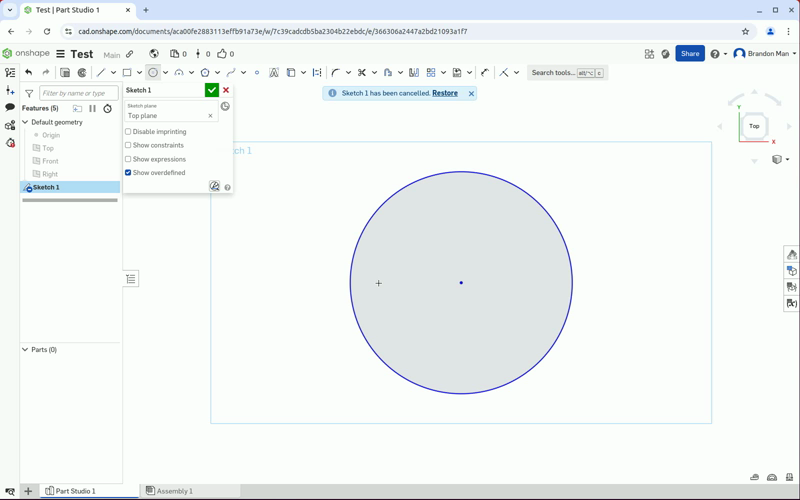
key_up(shift)
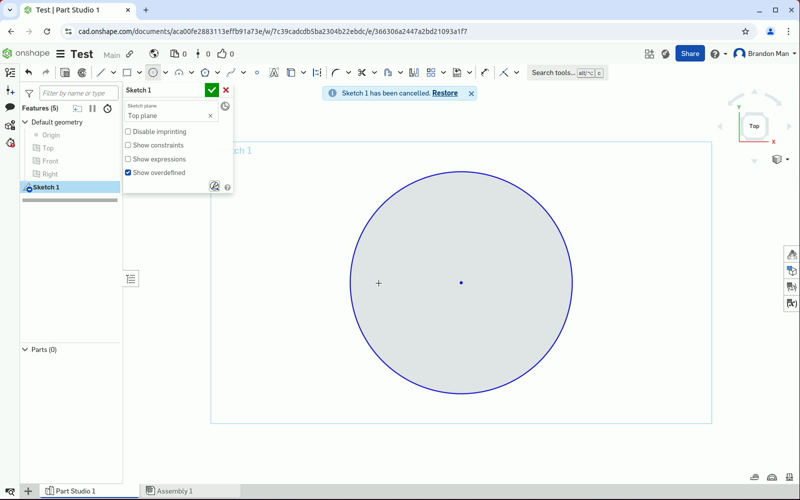
mouse_move(400, 282)
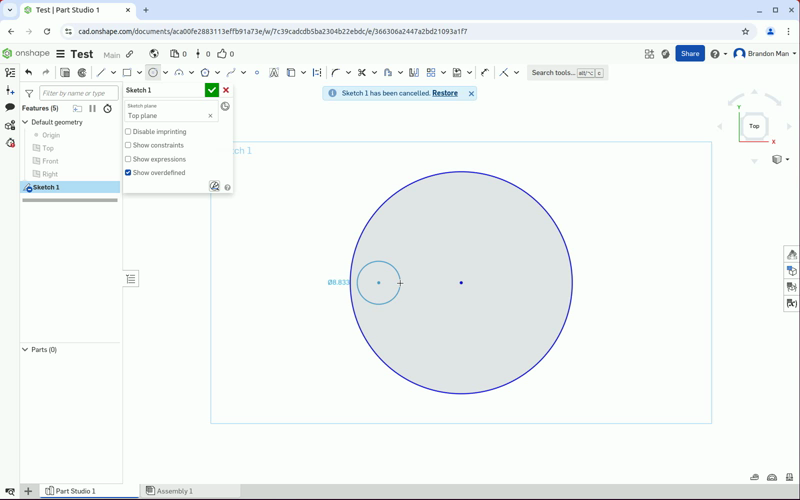
click(400, 282)
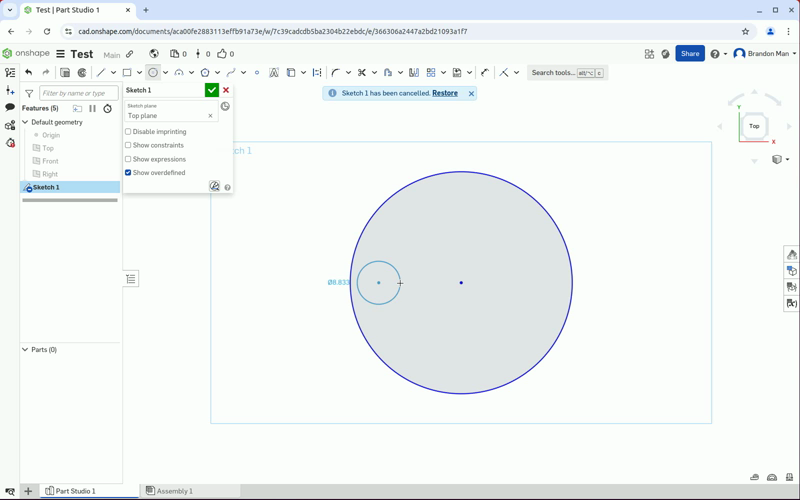
key(esc)
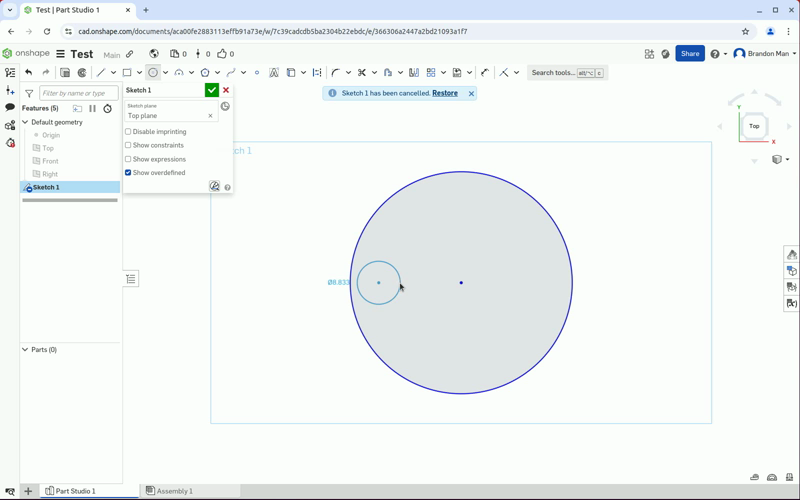
key(c)
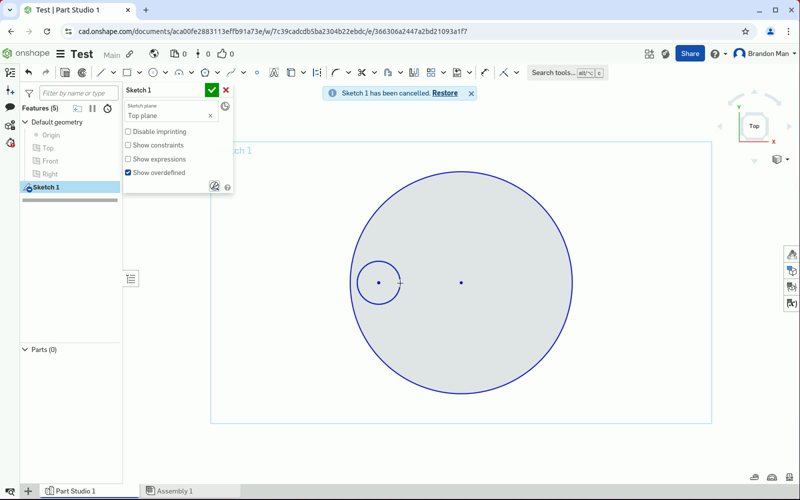
key_down(shift)
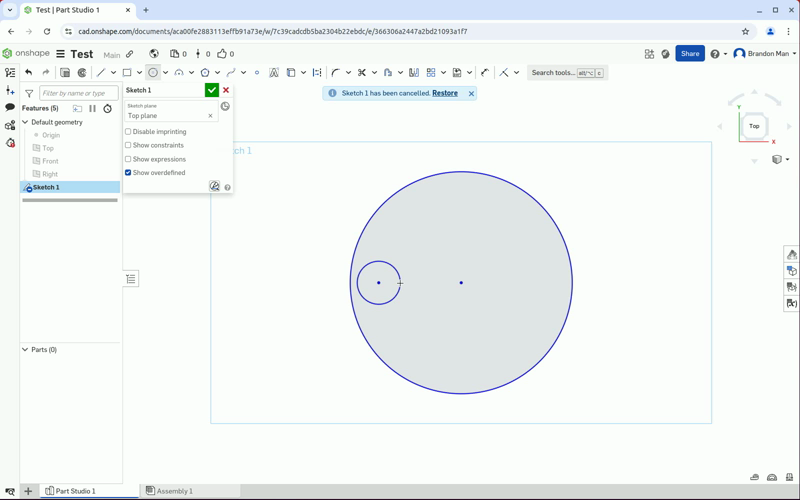
mouse_move(461, 365)
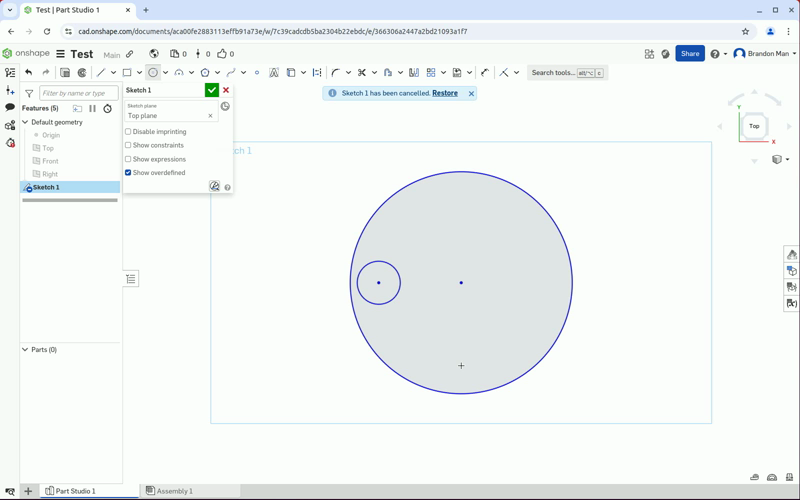
click(461, 365)
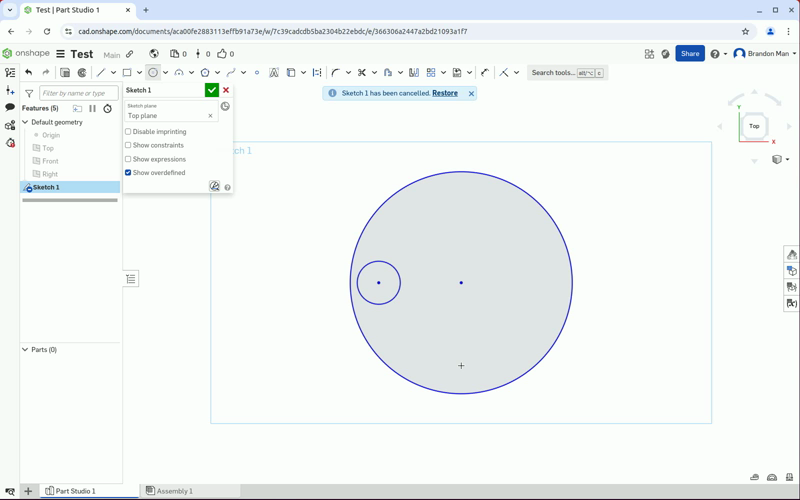
key_up(shift)
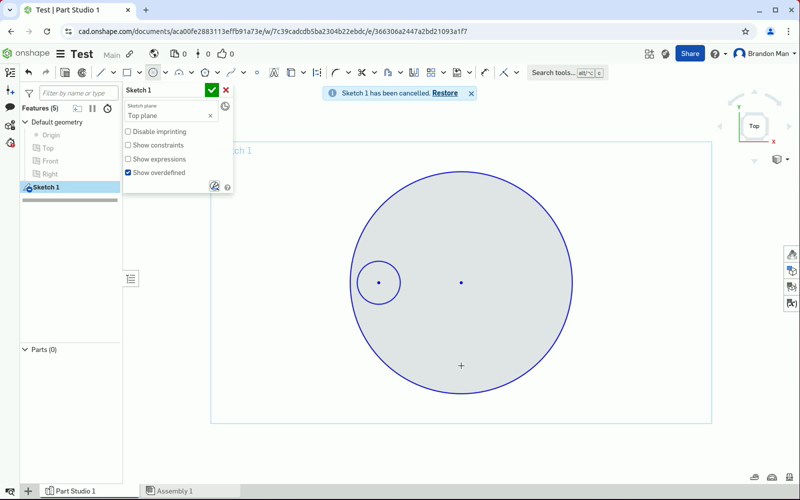
mouse_move(482, 365)
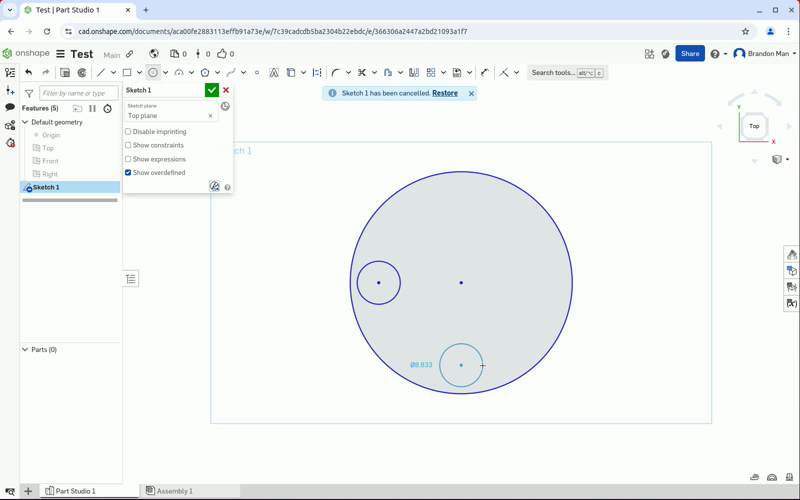
click(482, 365)
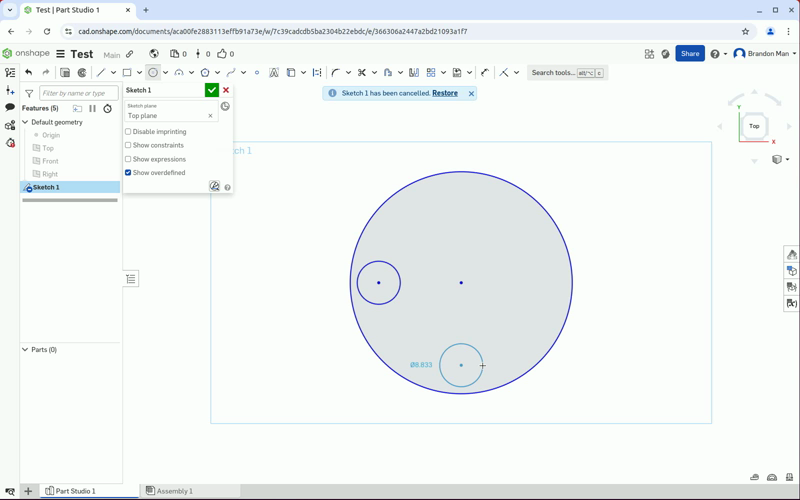
key(esc)
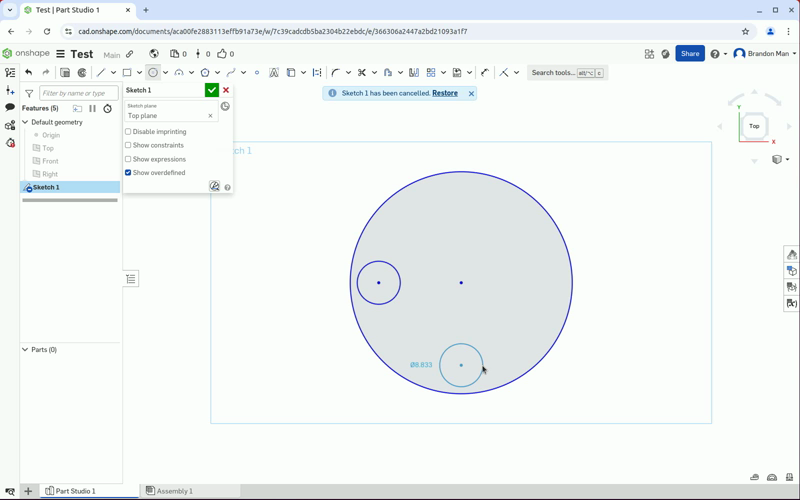
key(c)
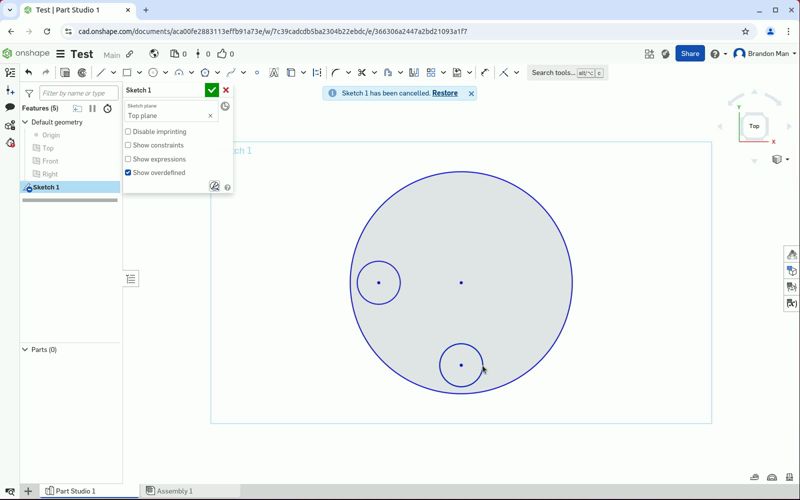
key_down(shift)
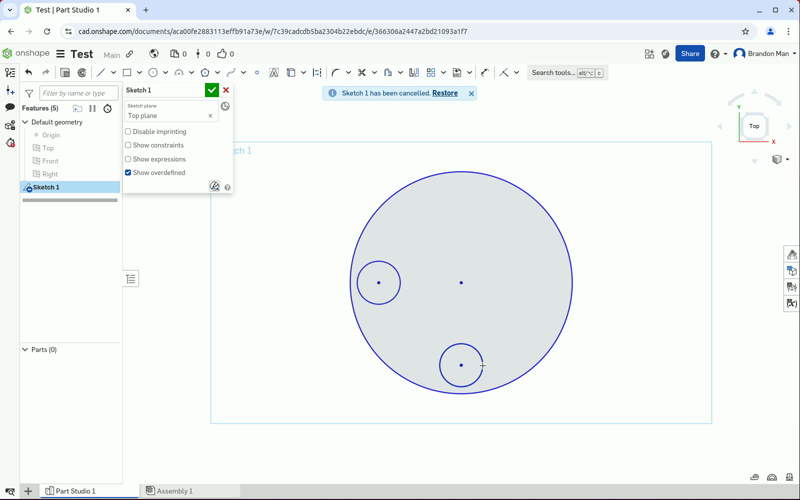
mouse_move(461, 200)
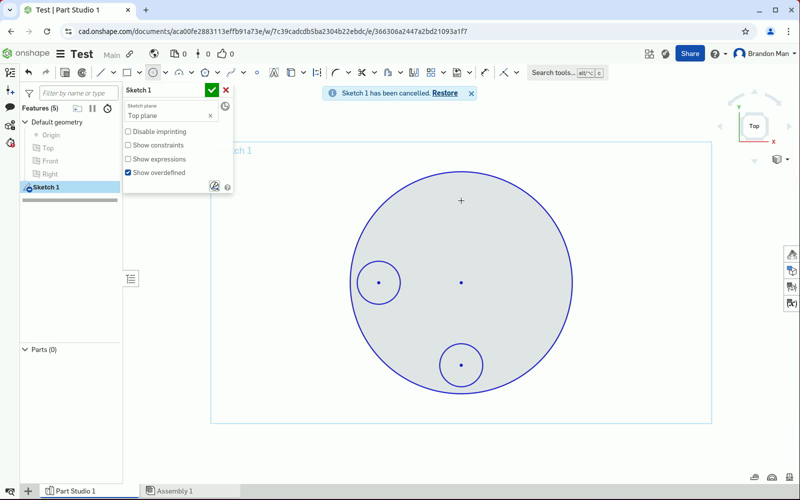
click(461, 200)
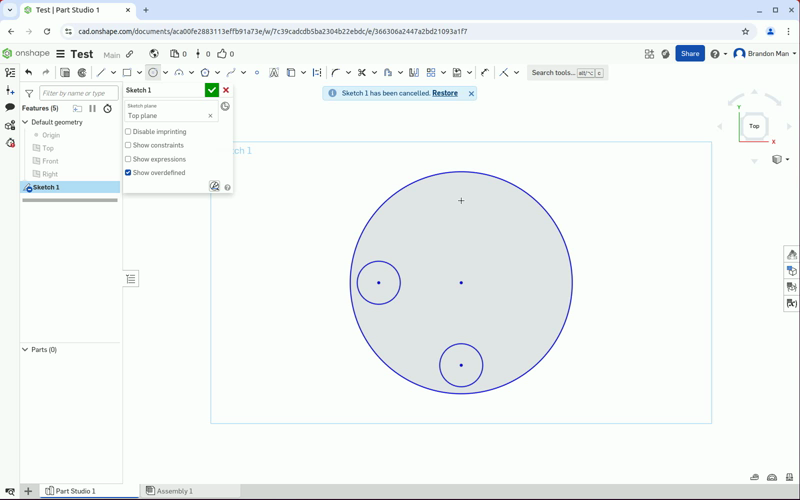
key_up(shift)
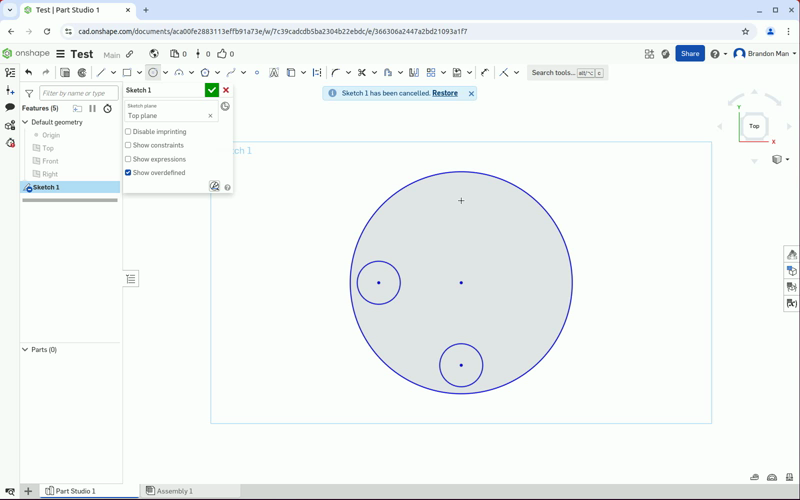
mouse_move(482, 200)
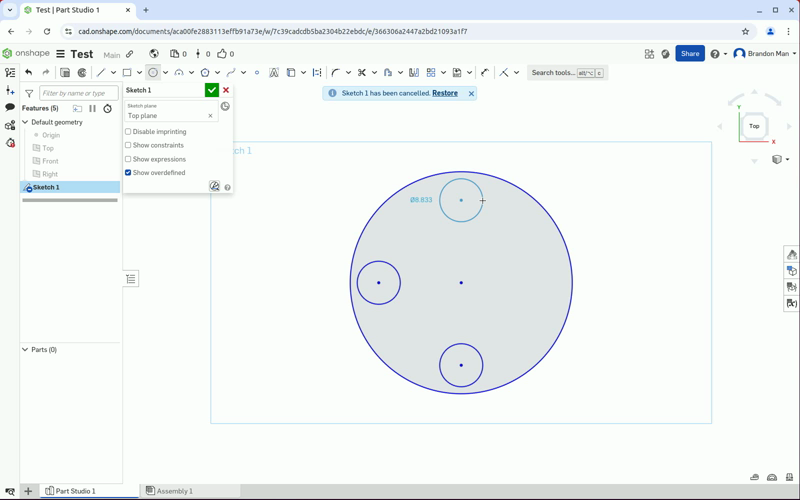
click(482, 200)
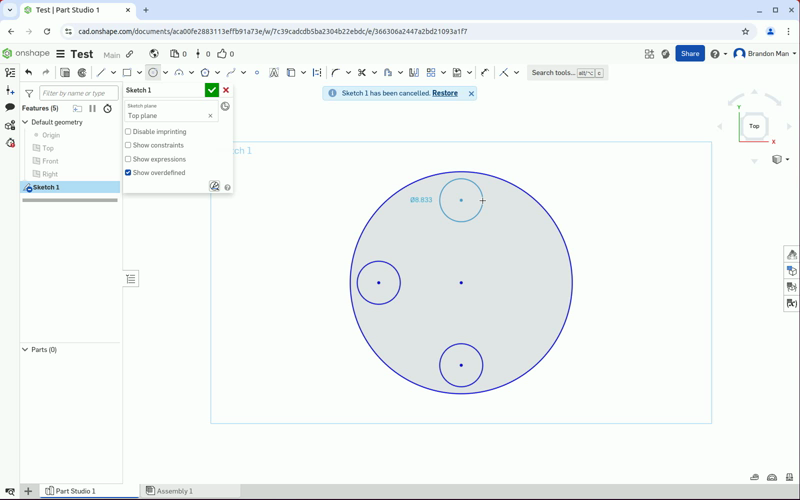
key(esc)
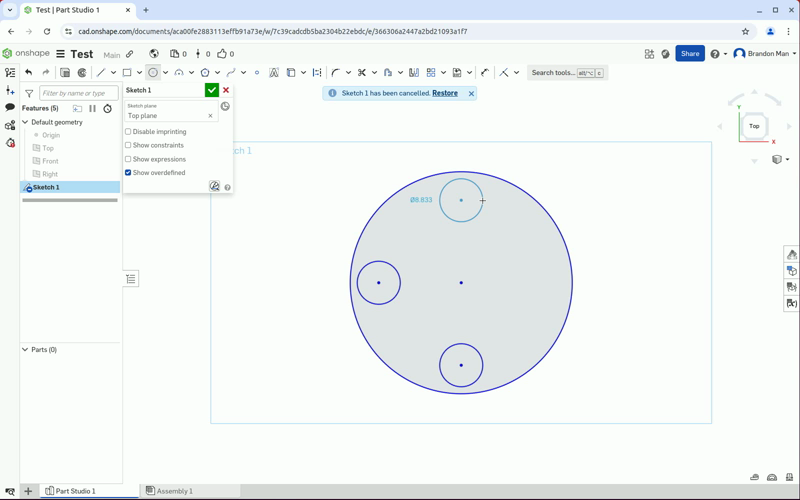
key(c)
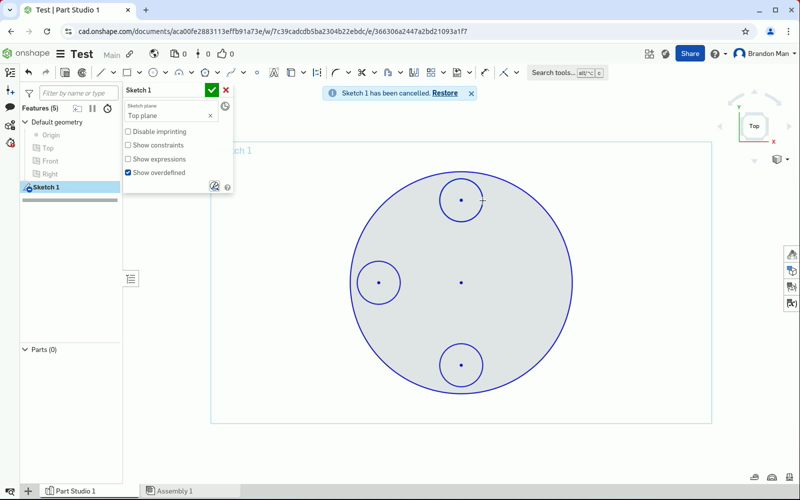
key_down(shift)
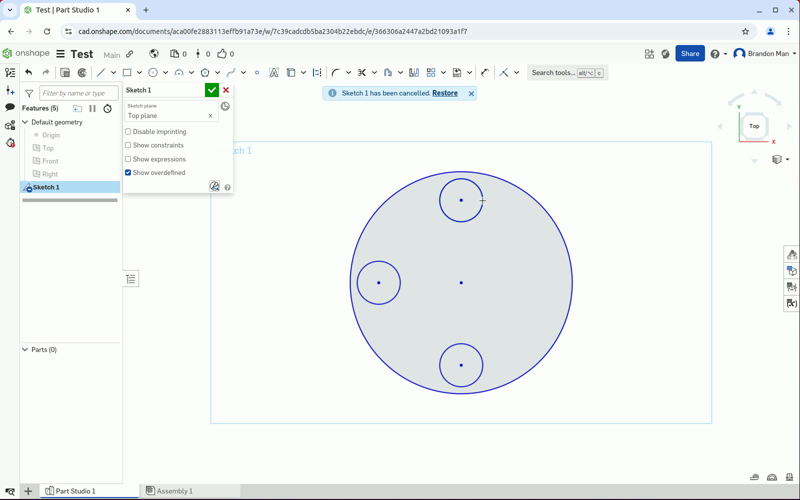
mouse_move(541, 282)
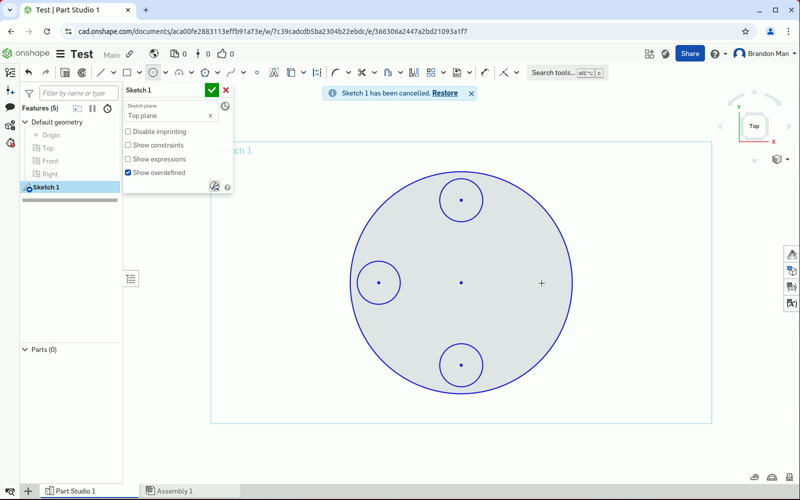
click(541, 282)
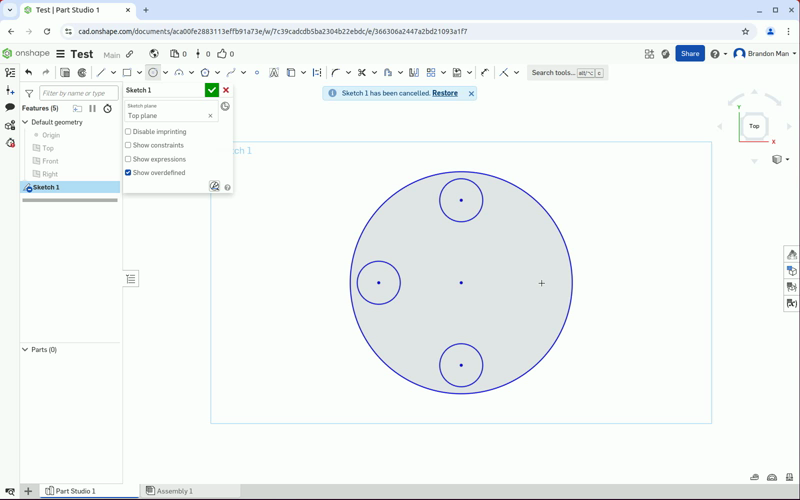
key_up(shift)
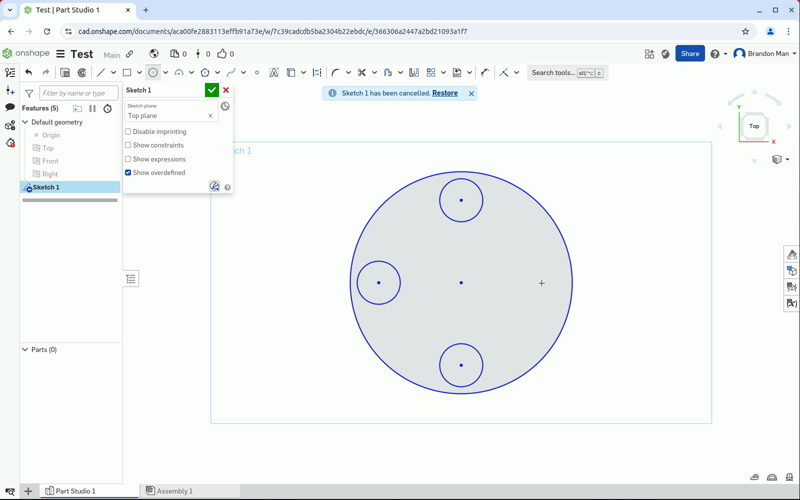
mouse_move(562, 282)
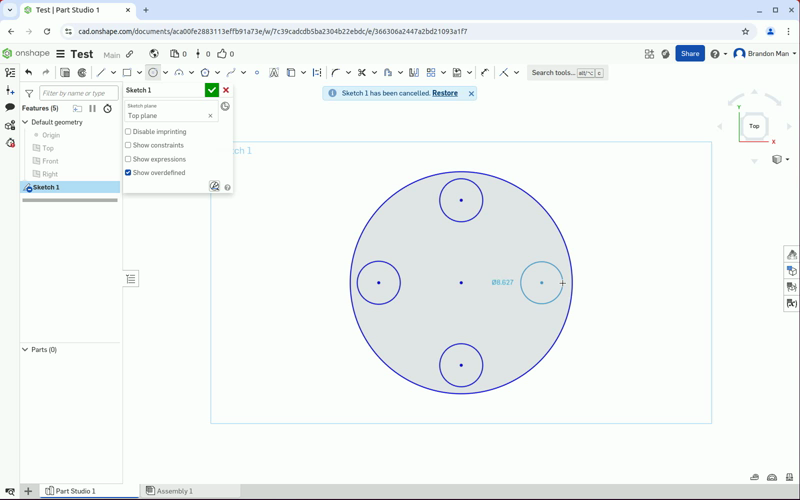
click(562, 282)
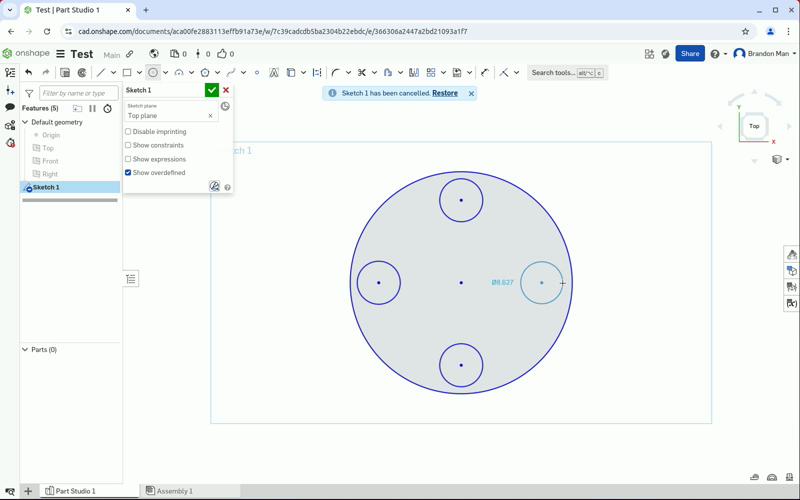
key(esc)
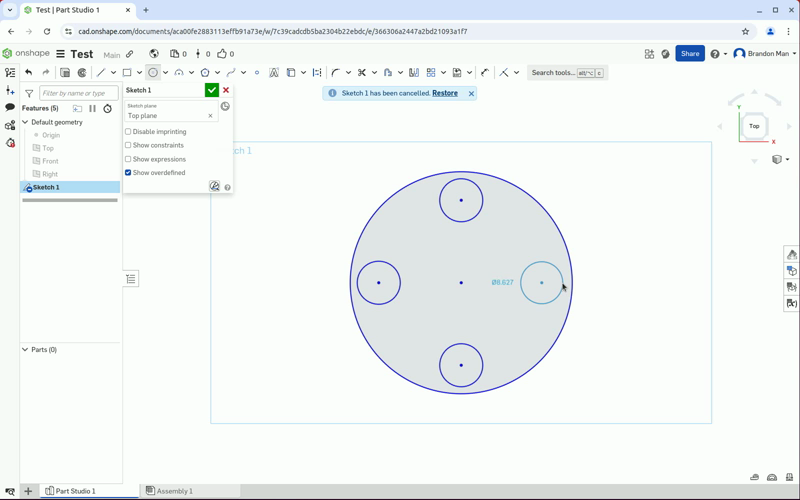
mouse_move(420, 309)
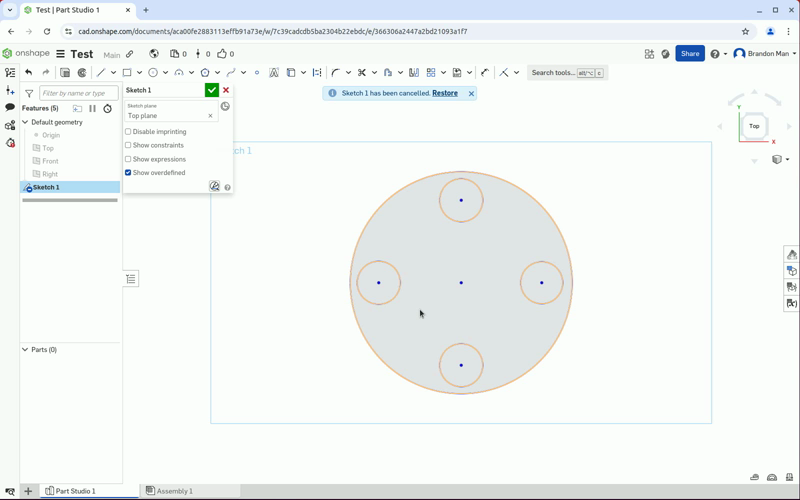
click(420, 309)
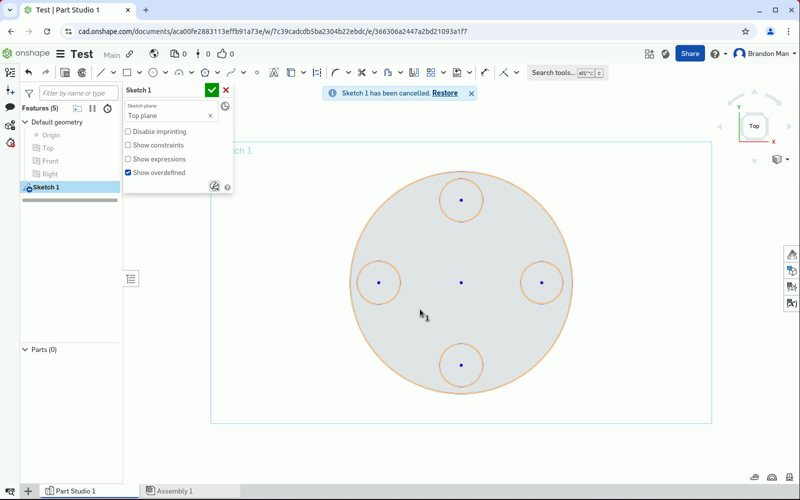
mouse_move(73, 352)
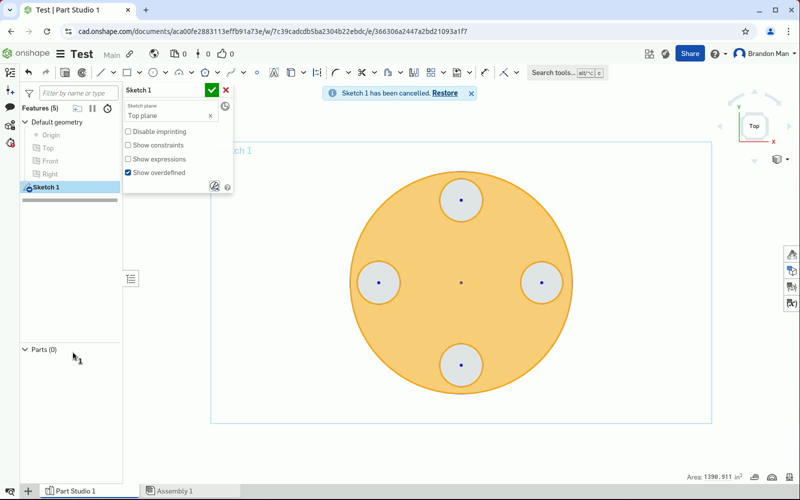
key(shift+y)
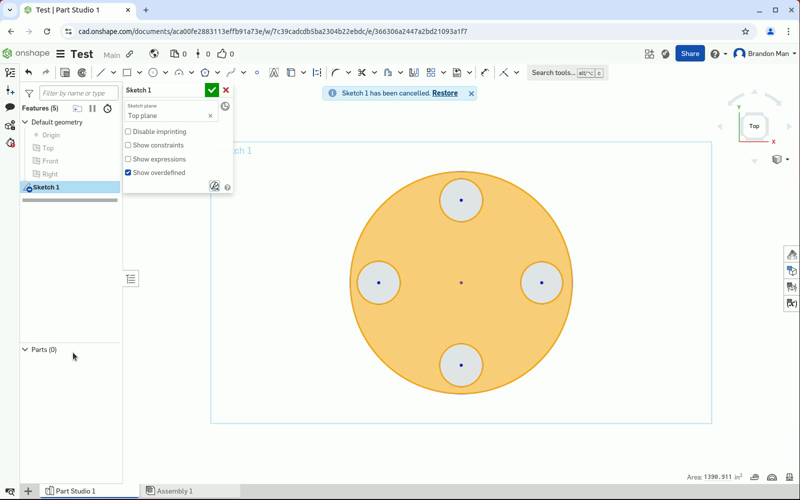
key(shift+e)
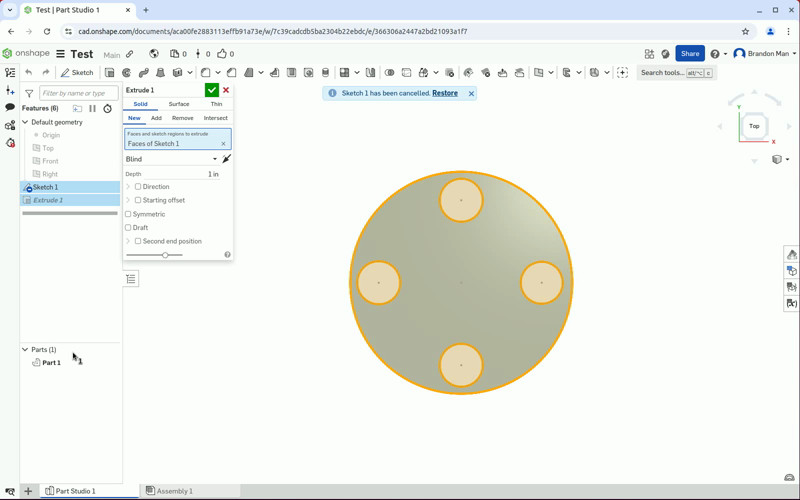
mouse_move(143, 106)
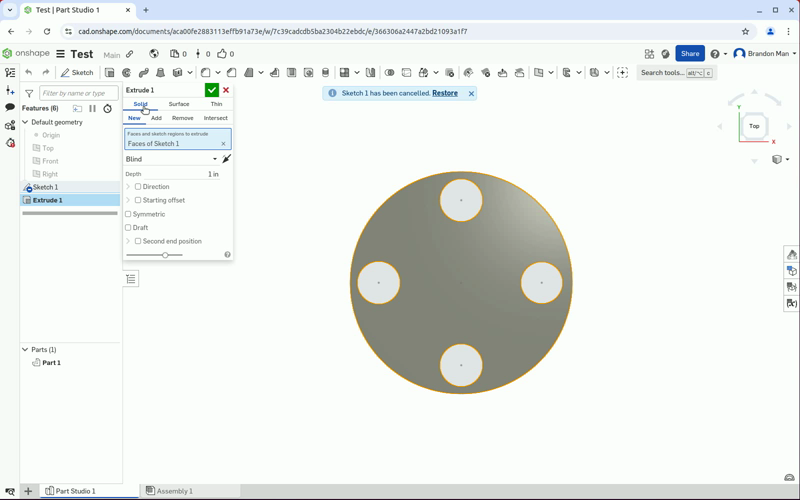
click(143, 106)
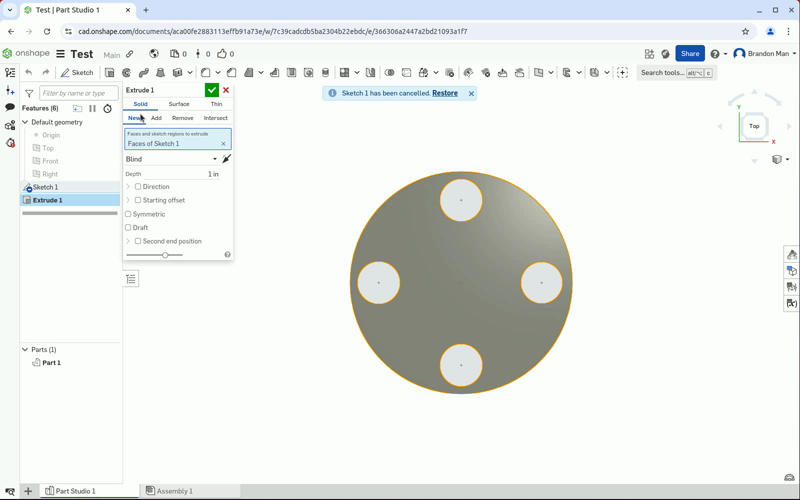
mouse_move(137, 120)
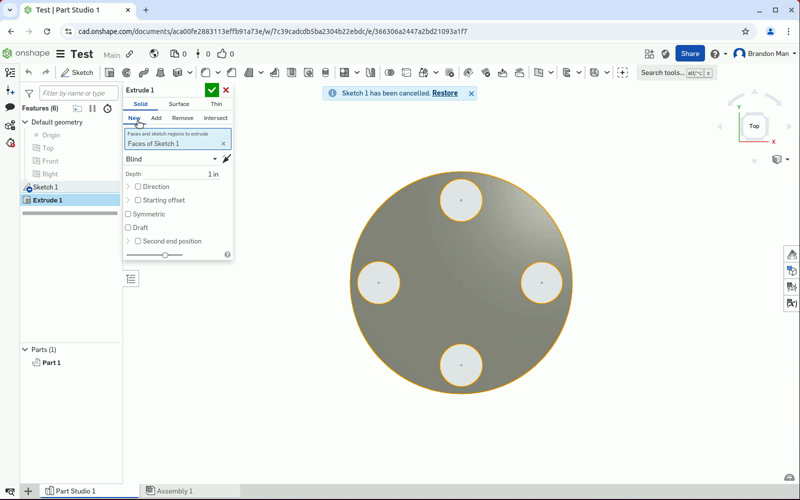
click(137, 120)
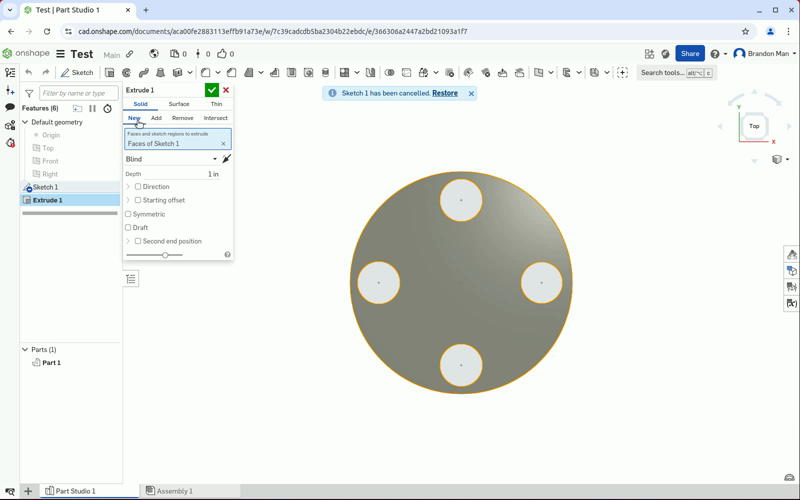
key(tab, 4)
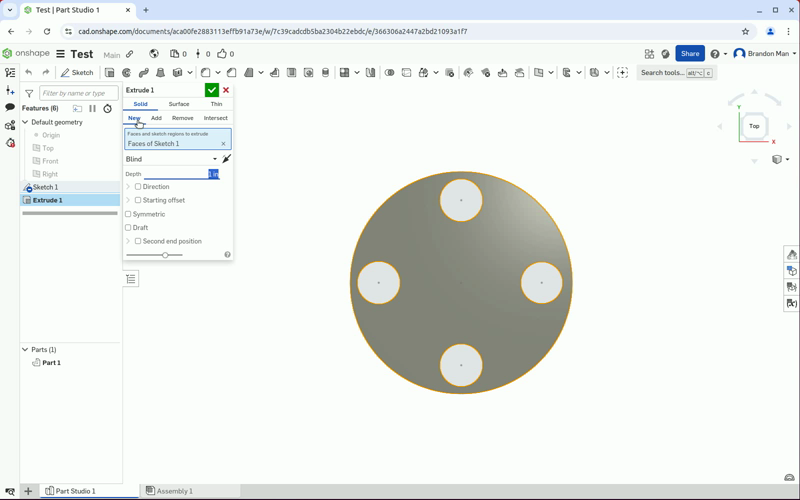
text(7.462)
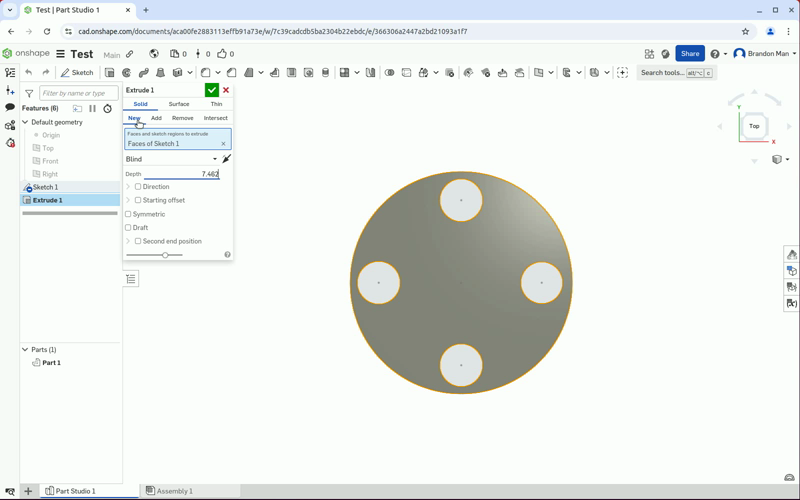
key(enter)
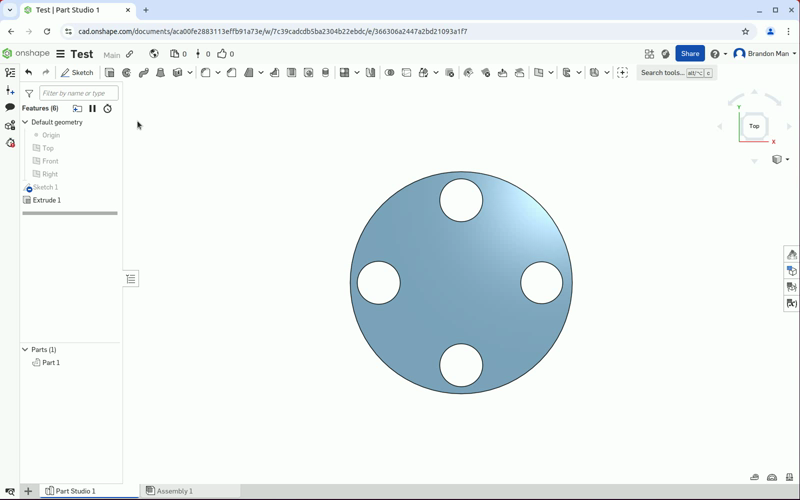
key(shift+h)
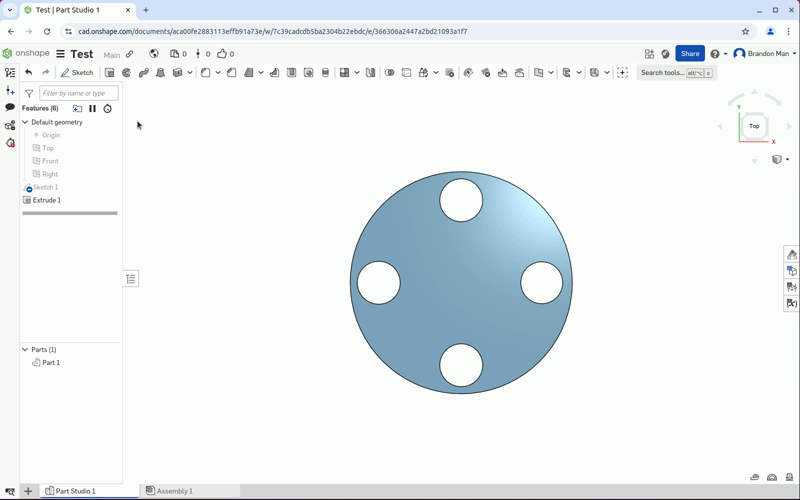
key(shift+h)
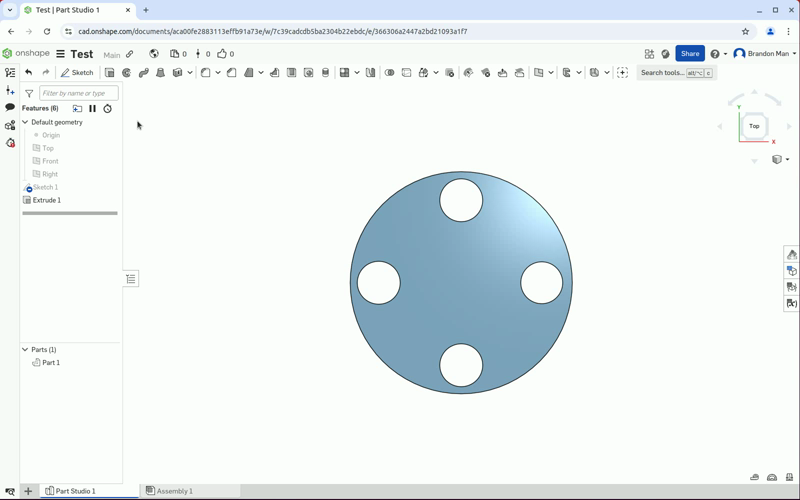
mouse_move(73, 189)
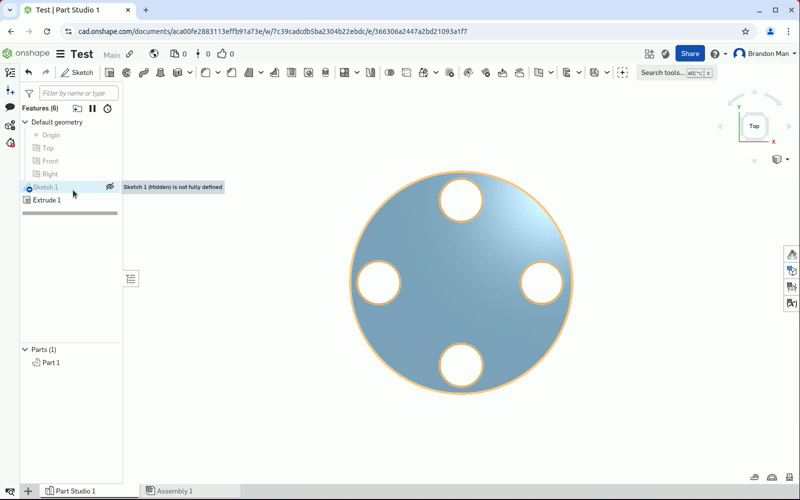
click(73, 189)
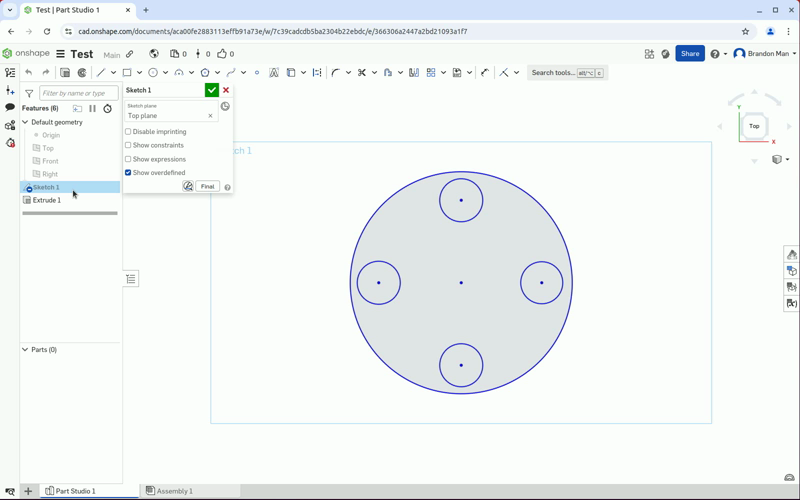
mouse_move(229, 92)
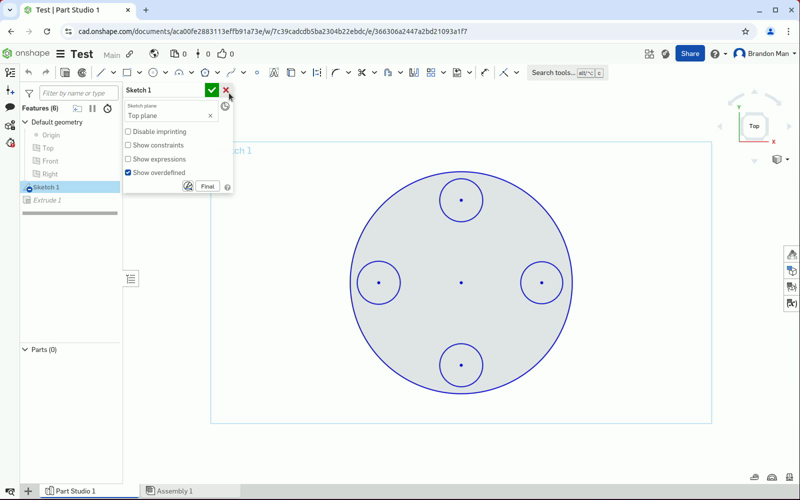
click(229, 92)
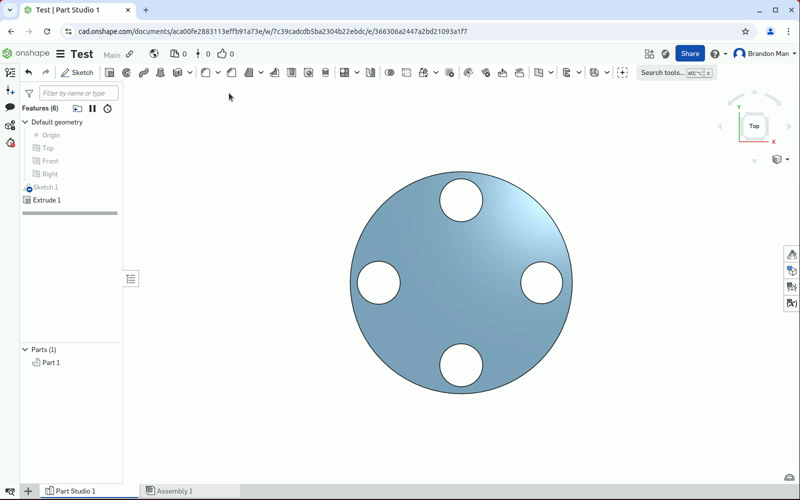
mouse_move(541, 75)
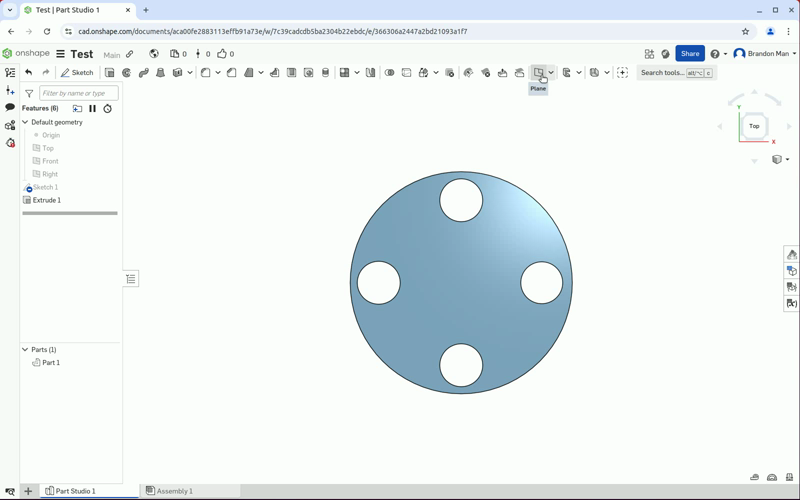
click(541, 75)
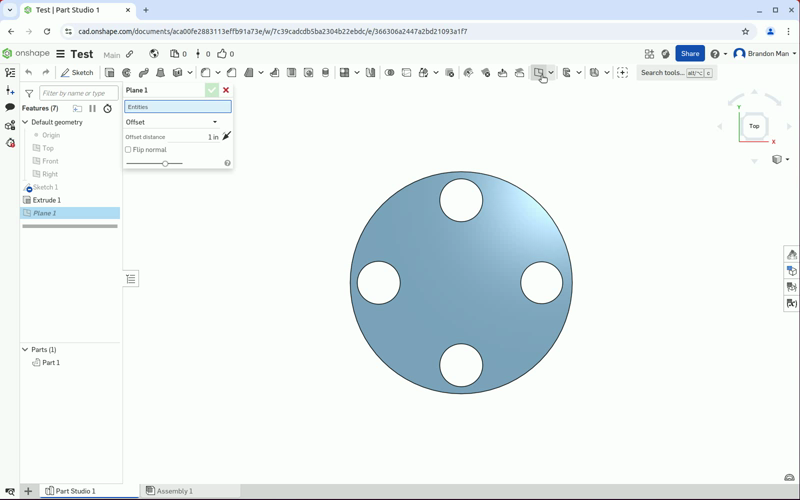
mouse_move(73, 150)
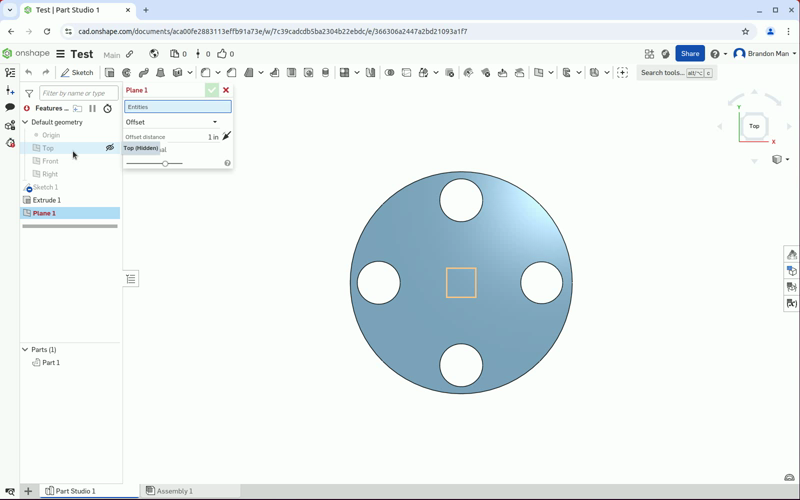
click(73, 150)
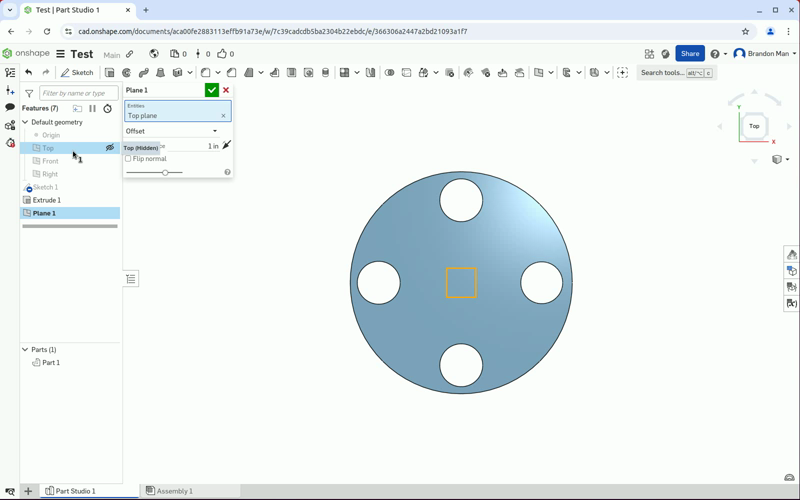
key(tab, 2)
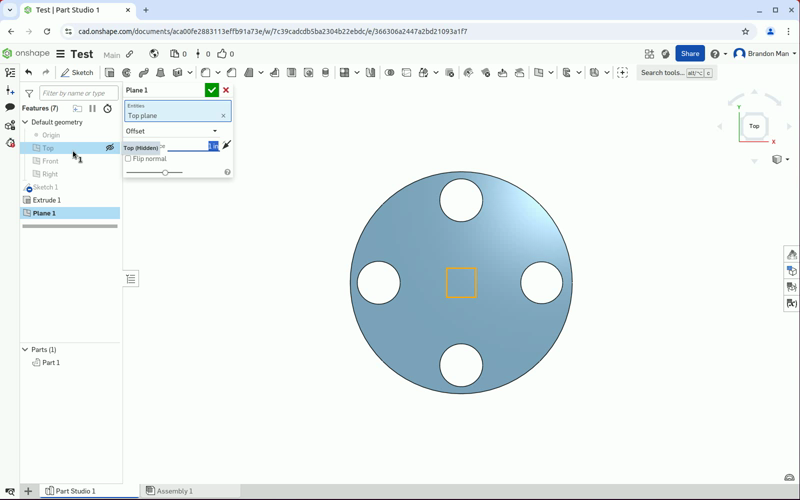
text(7.456)
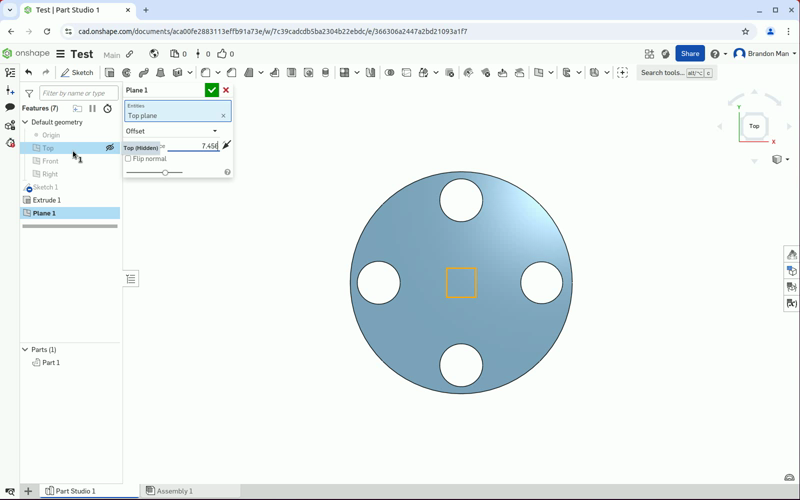
key(enter, 2)
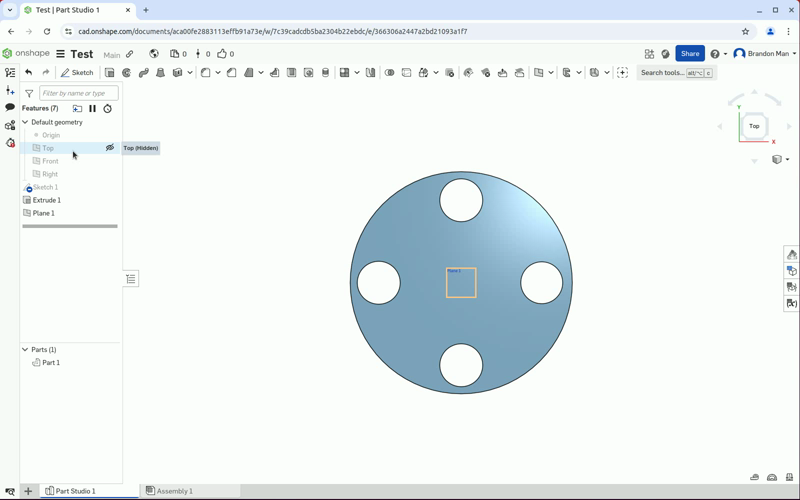
key(shift+s)
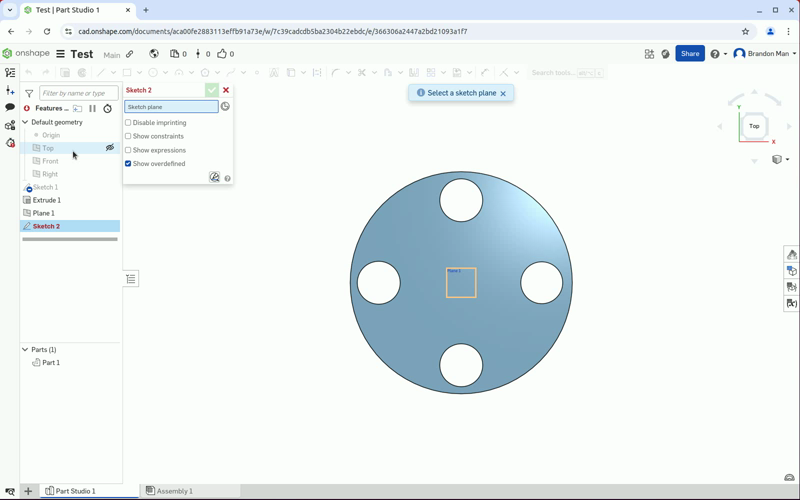
mouse_move(73, 215)
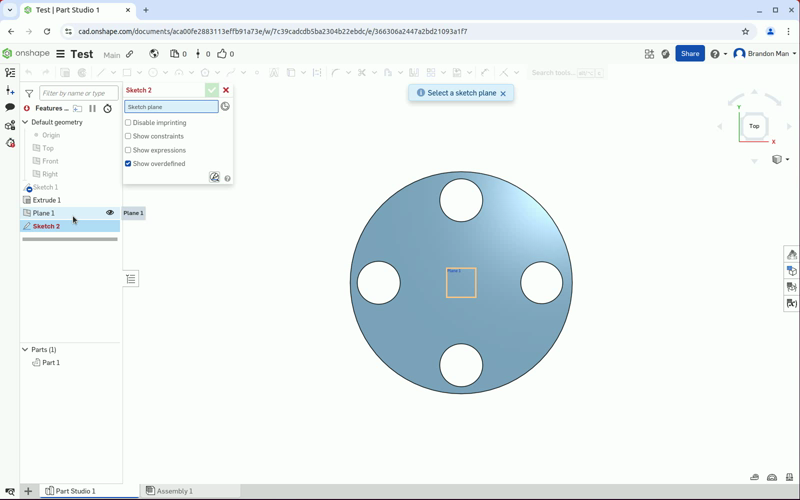
click(73, 215)
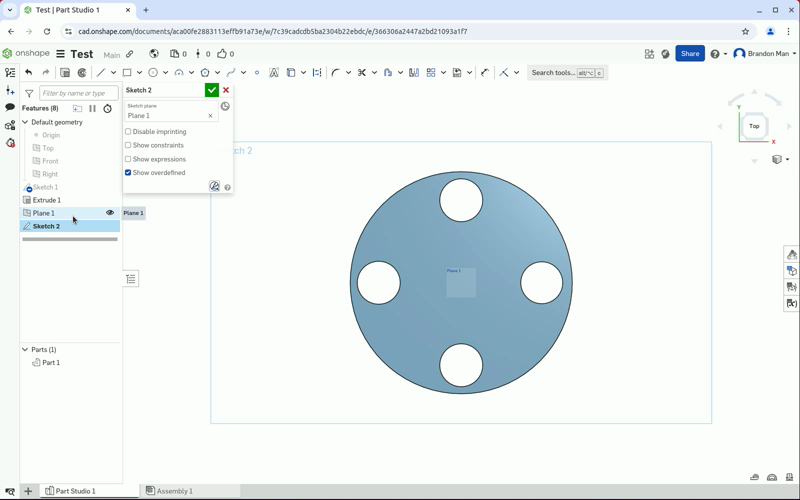
mouse_move(73, 352)
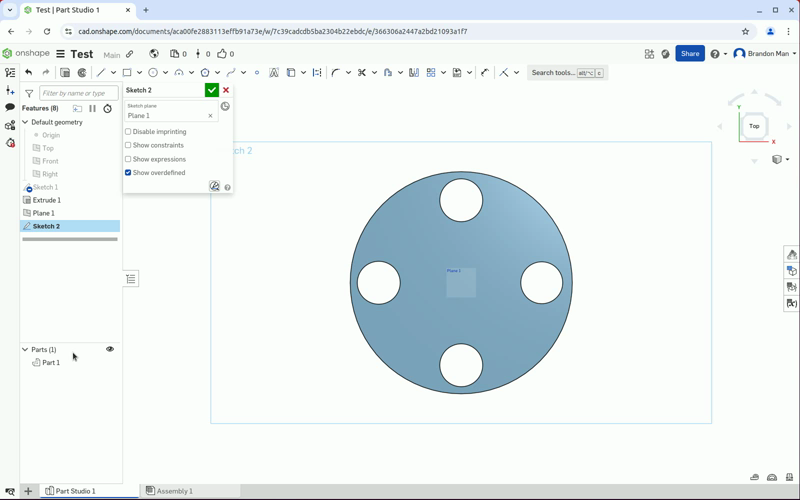
key(y)
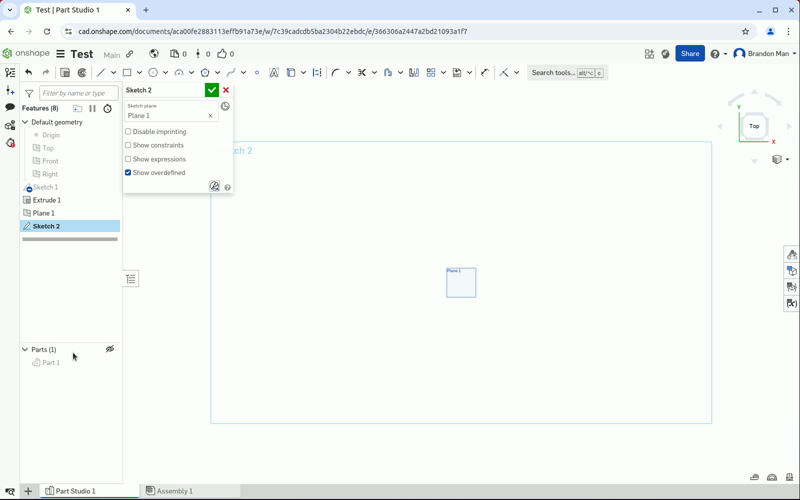
key(c)
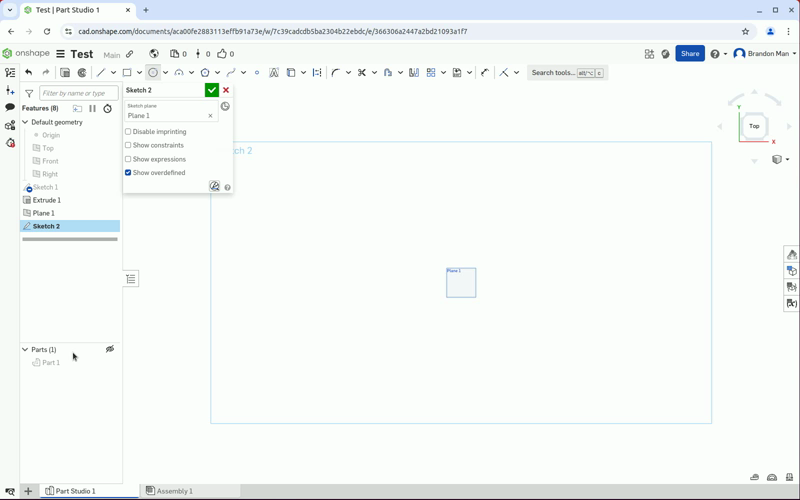
key_down(shift)
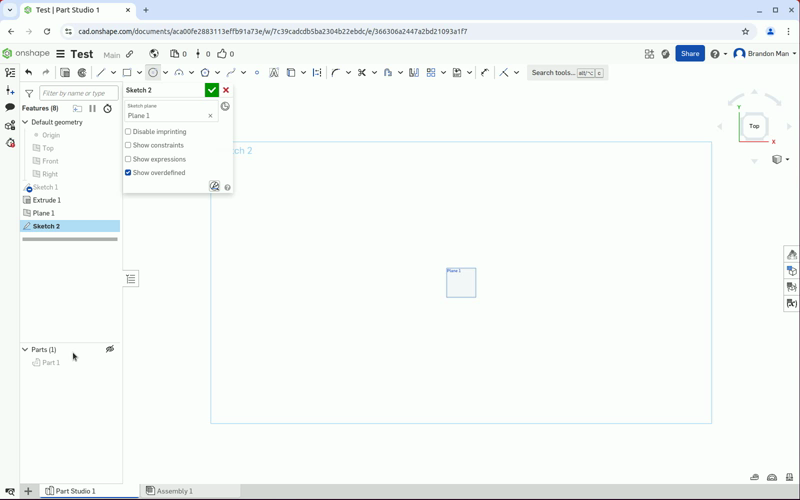
mouse_move(460, 282)
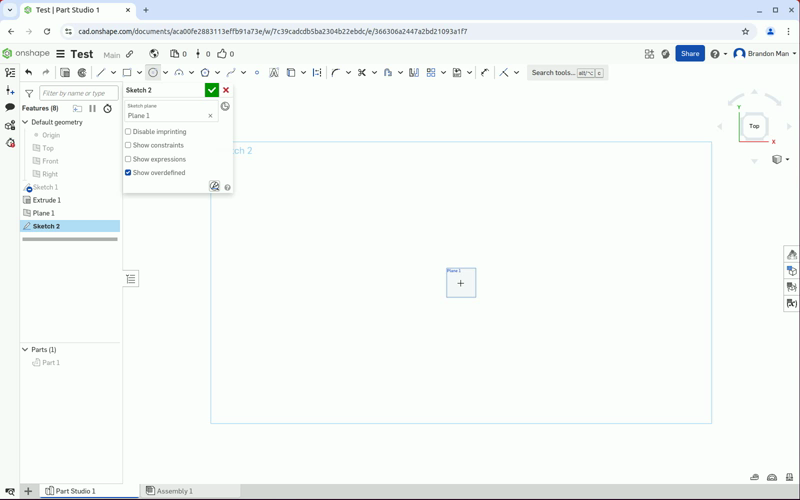
click(460, 282)
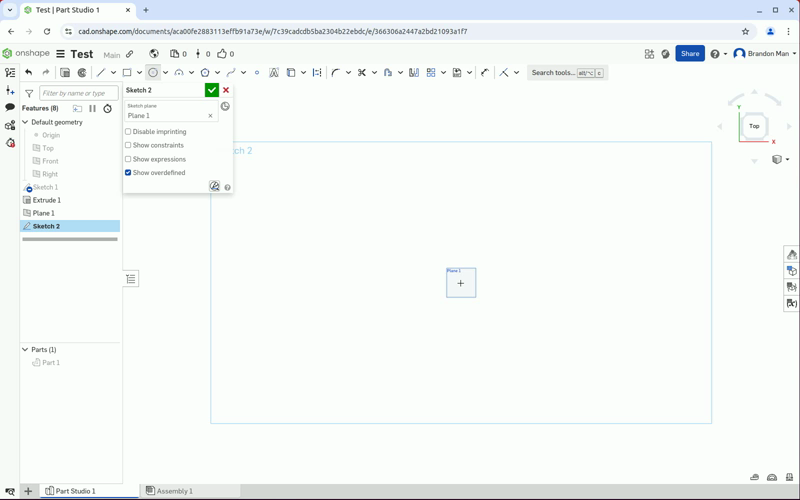
key_up(shift)
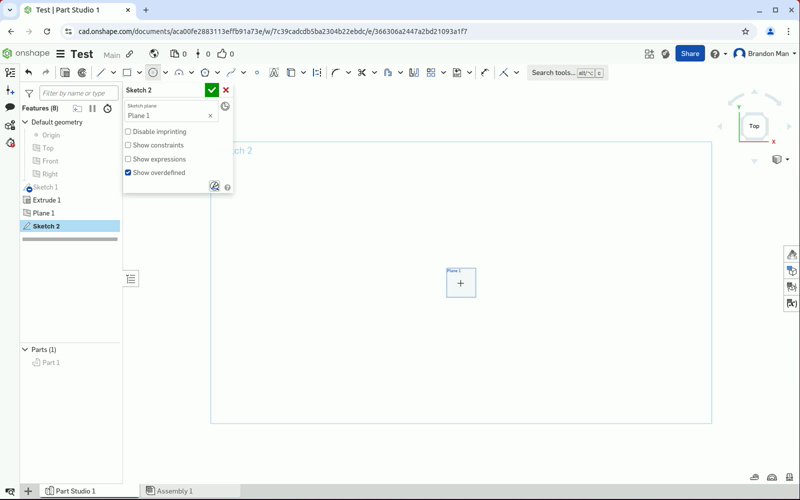
mouse_move(512, 282)
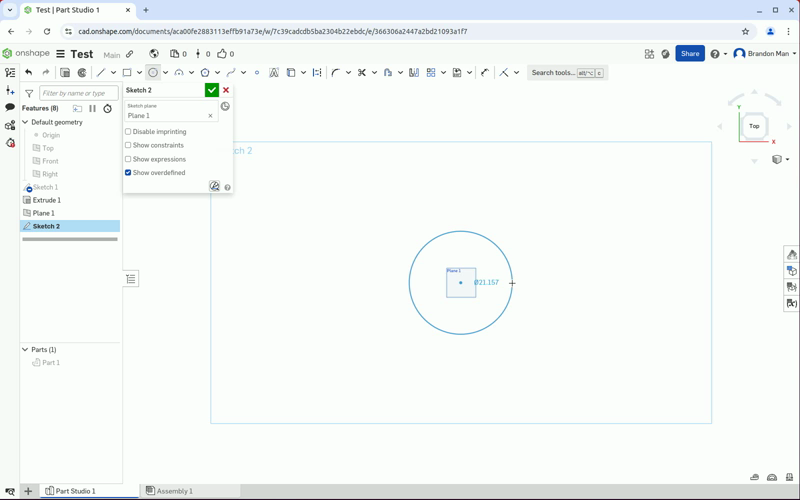
click(512, 282)
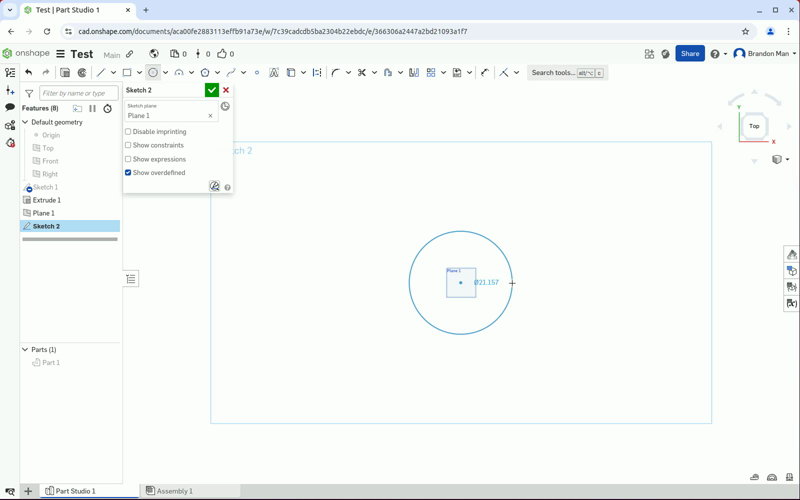
key(esc)
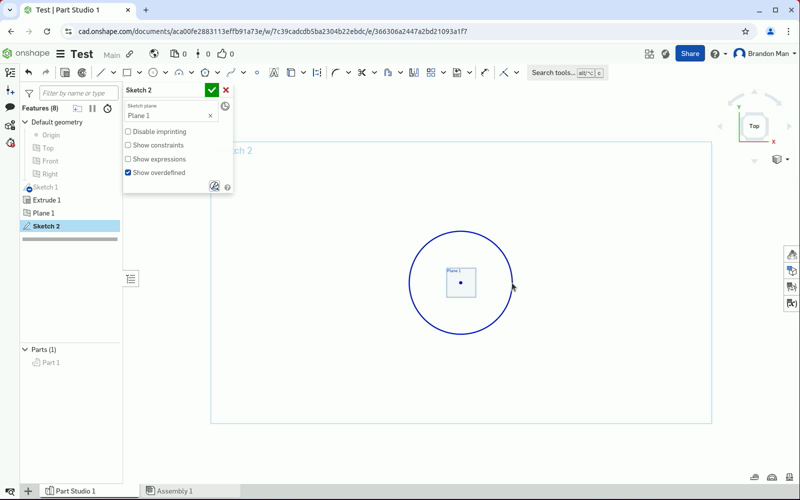
mouse_move(484, 301)
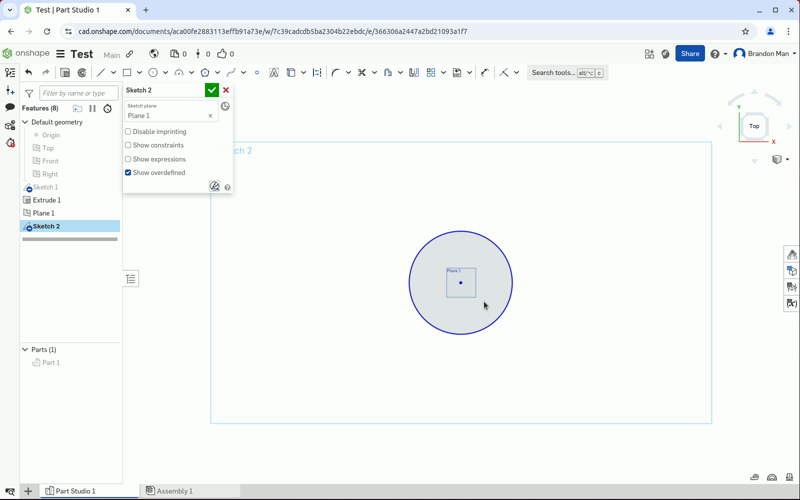
click(484, 301)
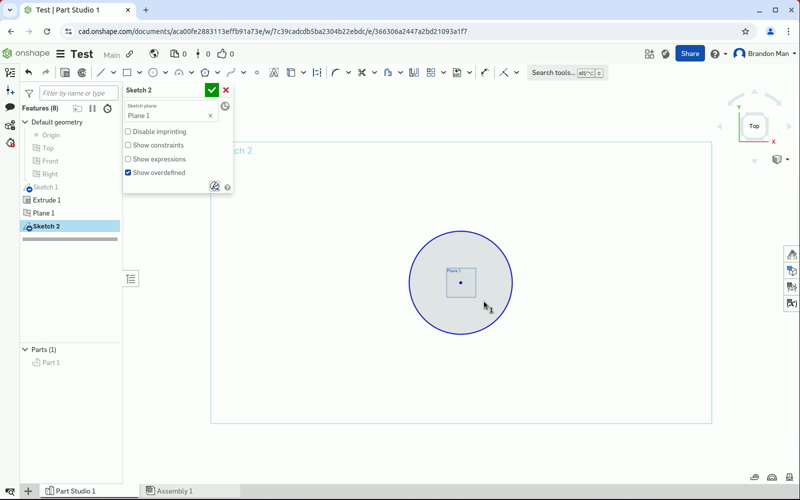
mouse_move(73, 352)
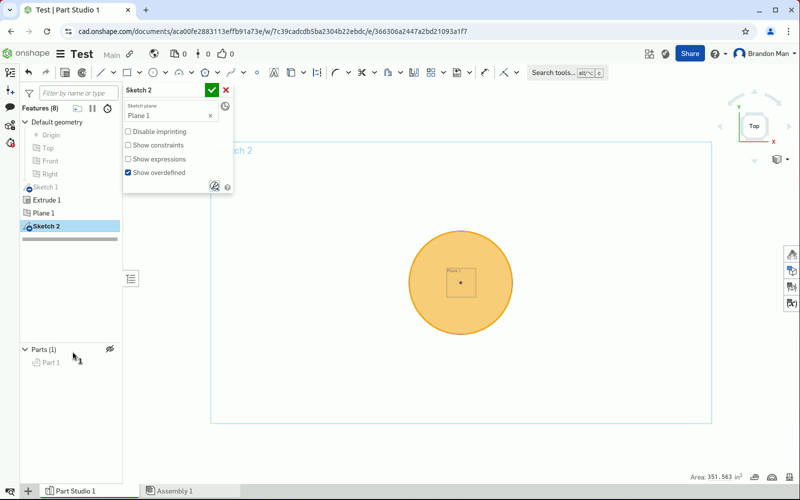
key(shift+y)
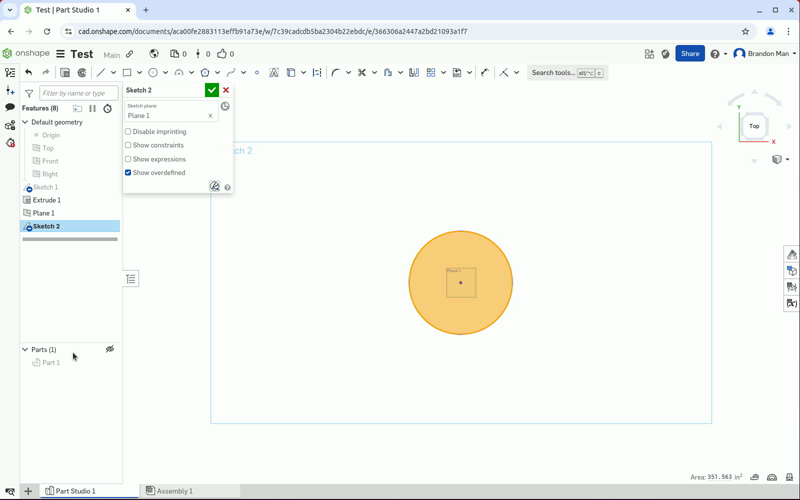
key(shift+e)
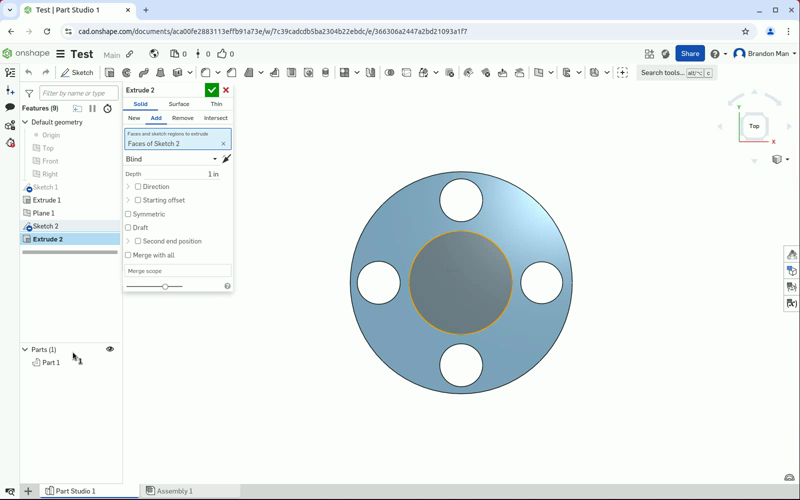
mouse_move(143, 106)
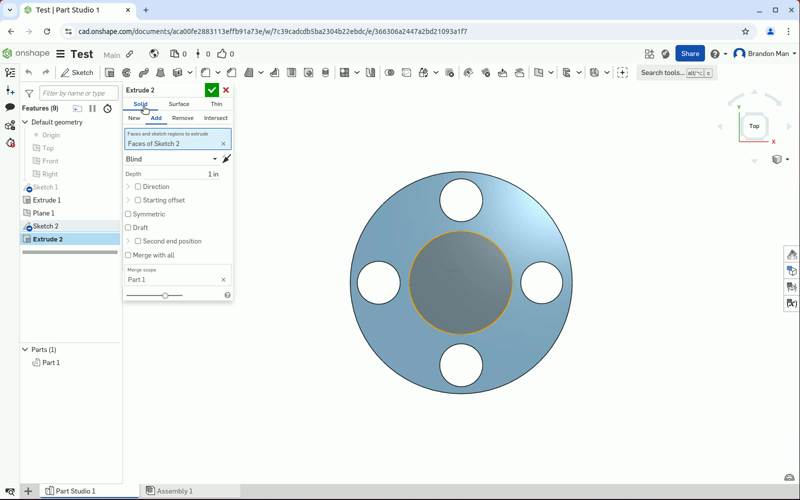
click(143, 106)
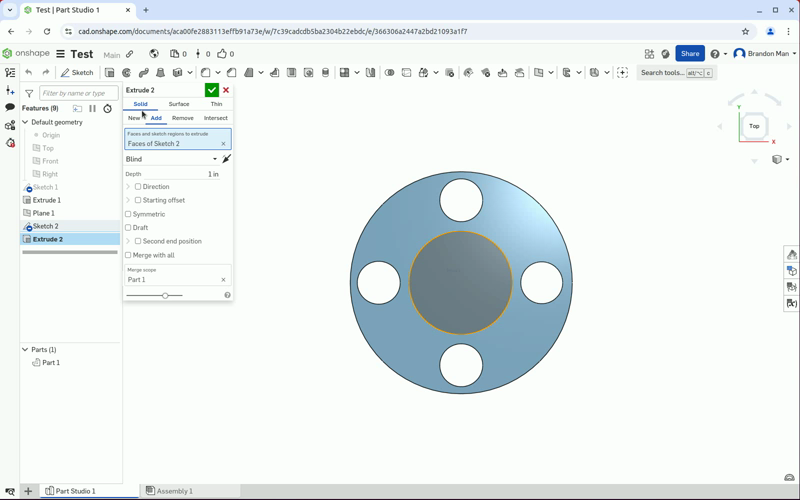
mouse_move(137, 120)
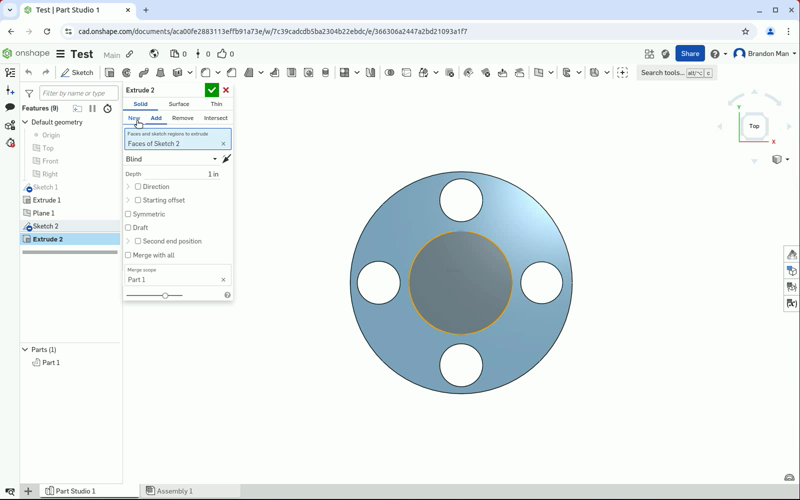
click(137, 120)
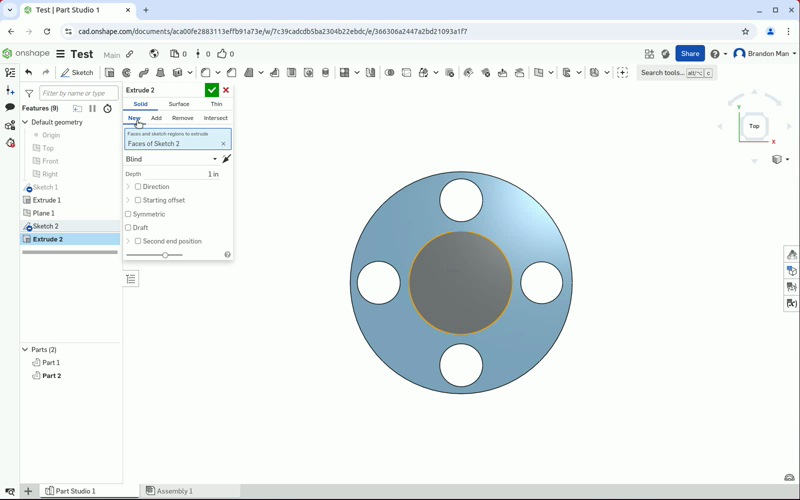
key(tab, 4)
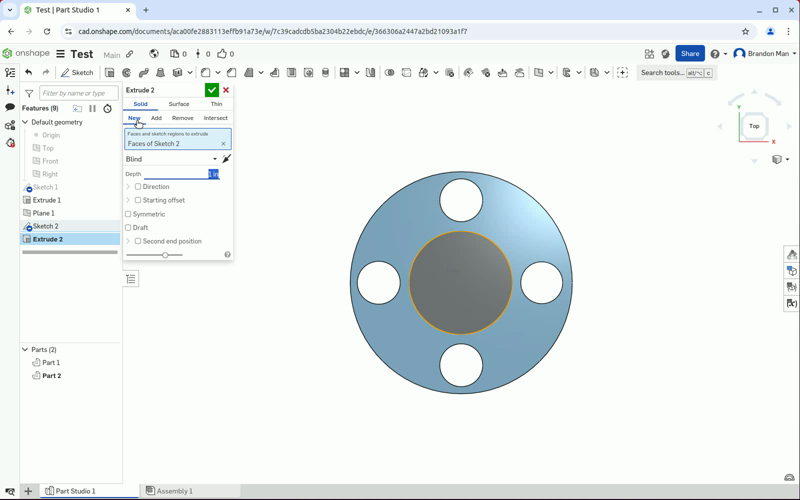
text(3.129)
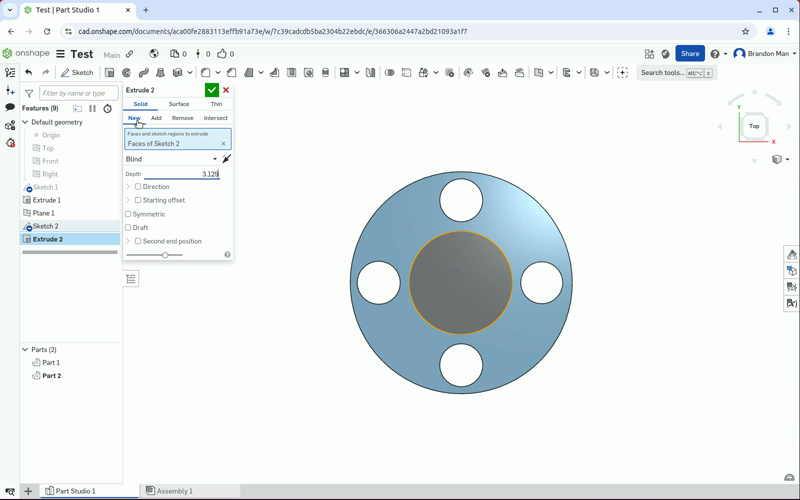
key(enter)
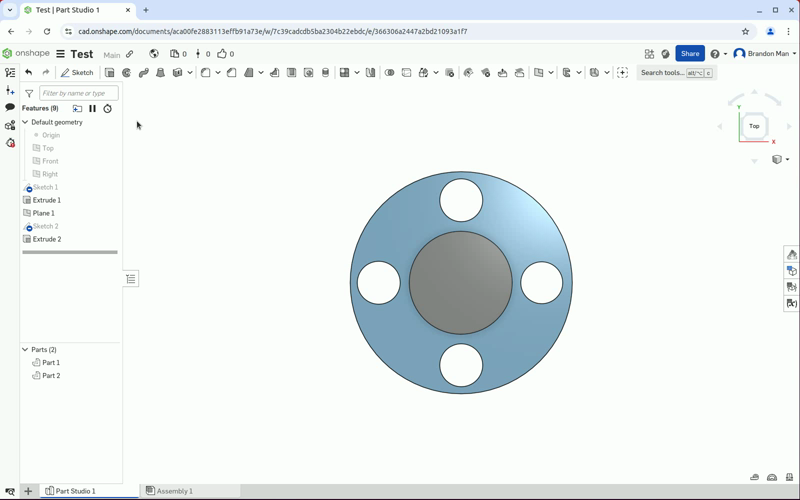
key(shift+h)
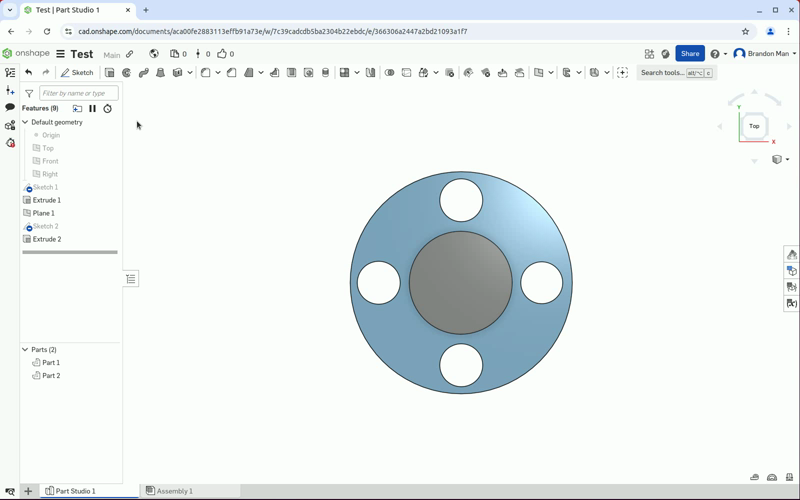
key(shift+h)
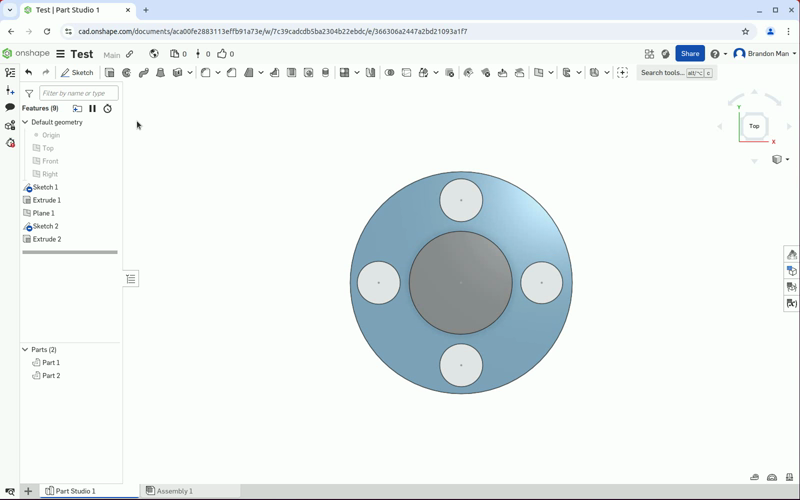
key(shift+7)
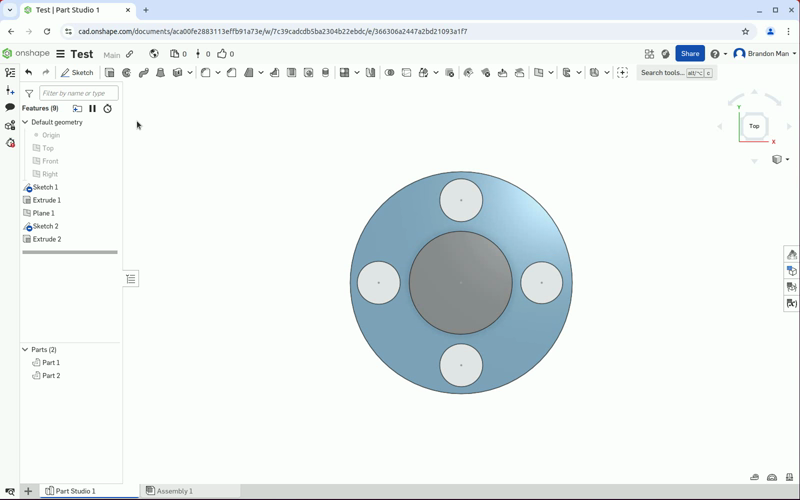
key(up, 3)
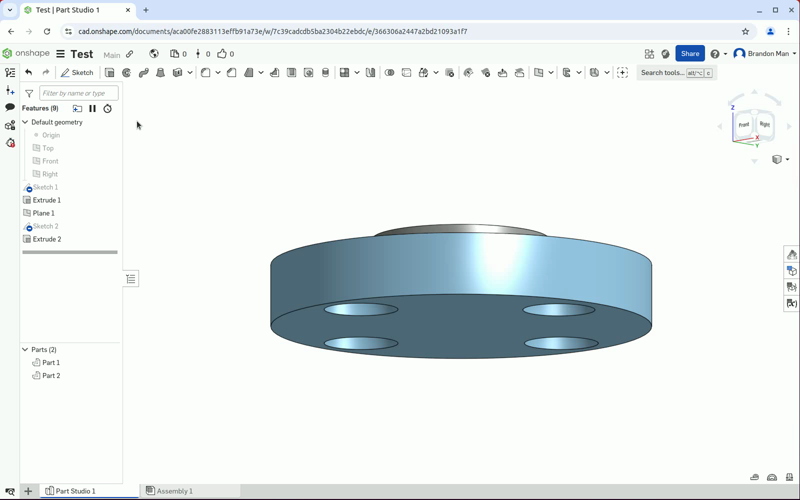
key(left, 3)
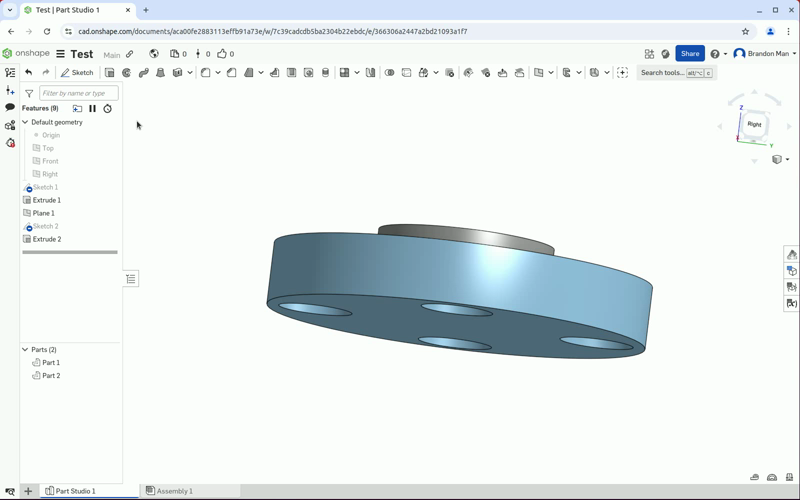
key(right, 3)
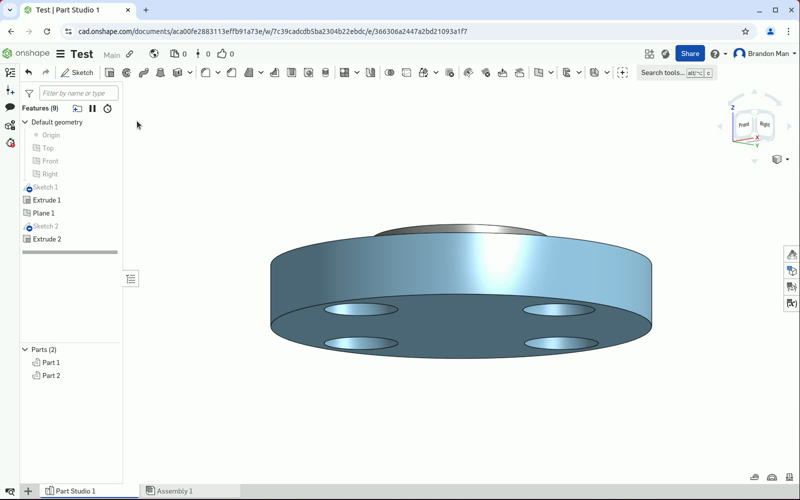
key(down, 3)
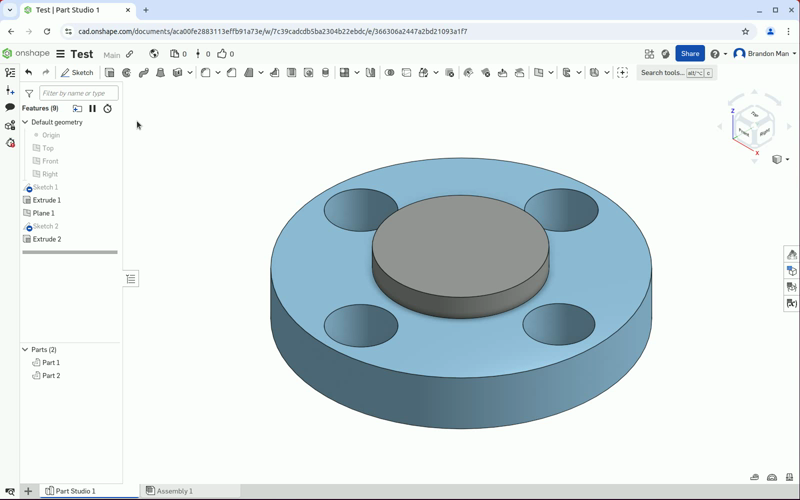
mouse_move(73, 189)
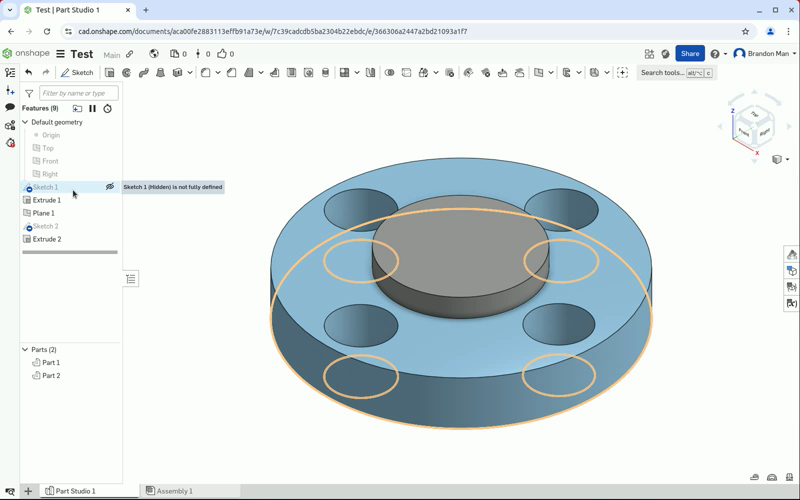
click(73, 189)